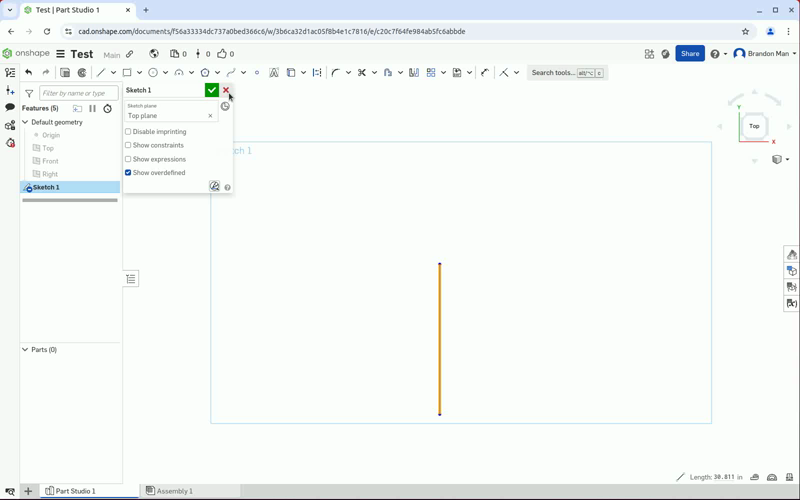
key(shift+h)
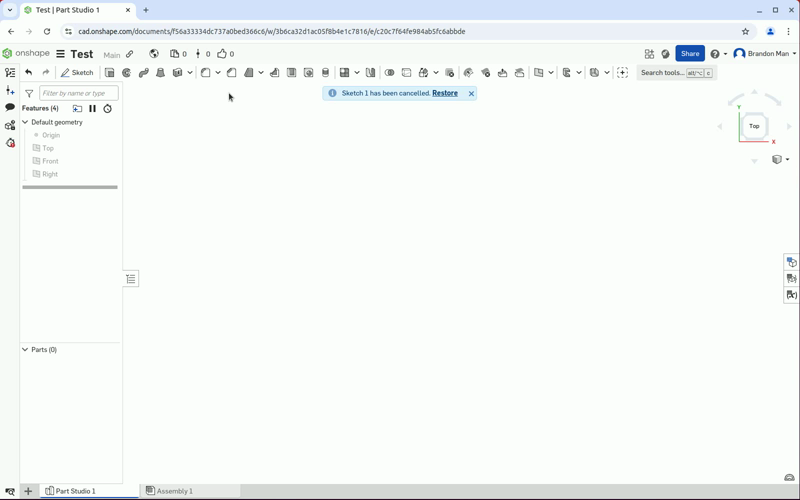
mouse_move(73, 352)
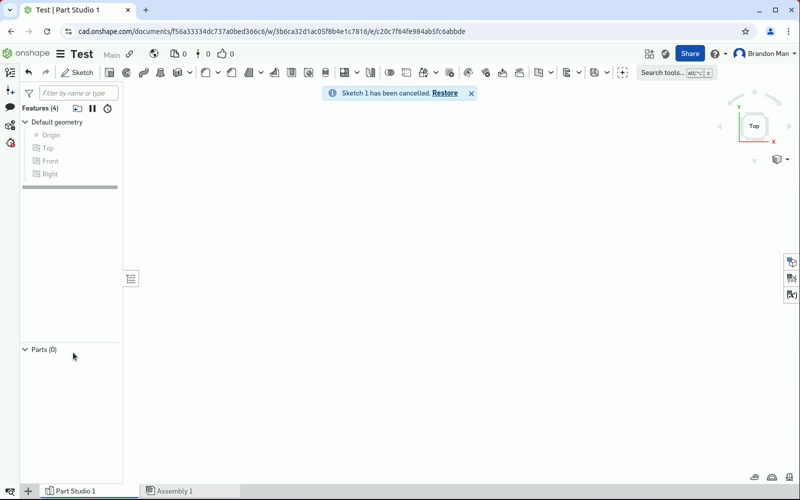
key(y)
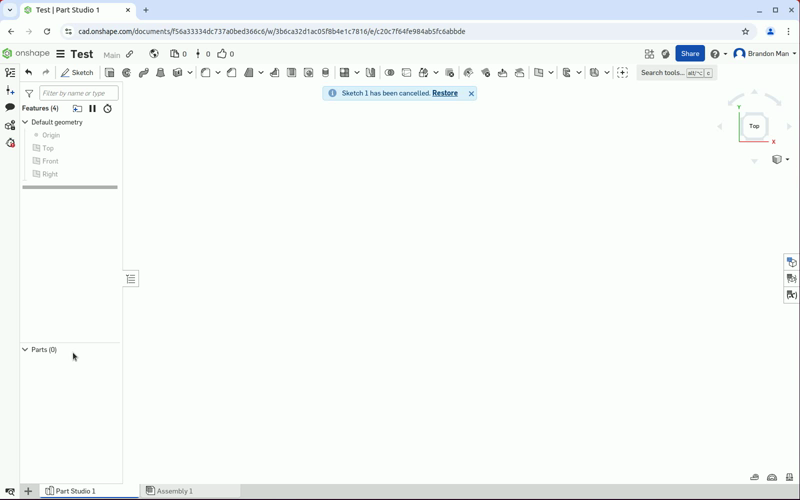
key(shift+p)
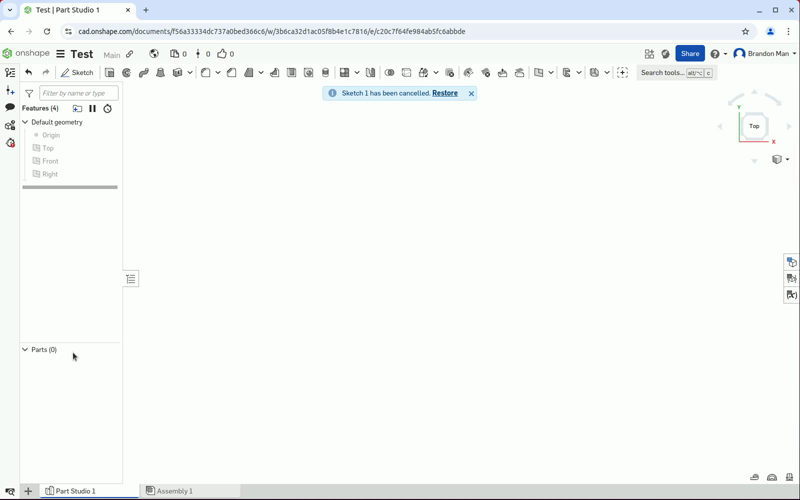
key(space)
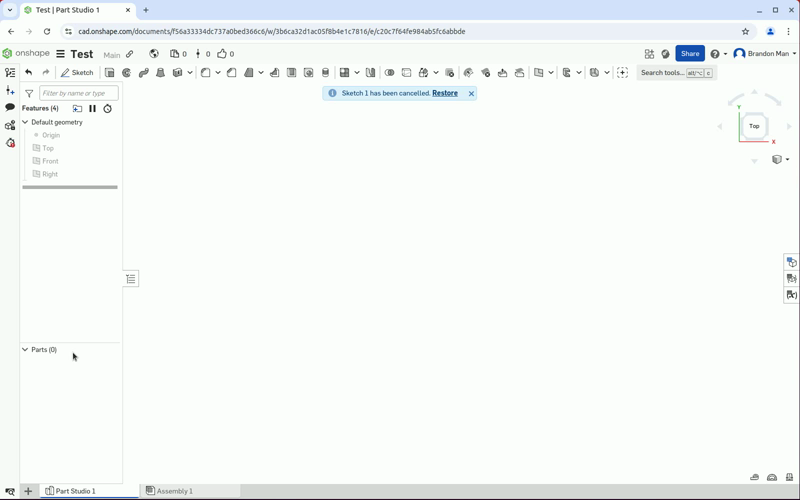
key_down(shift)
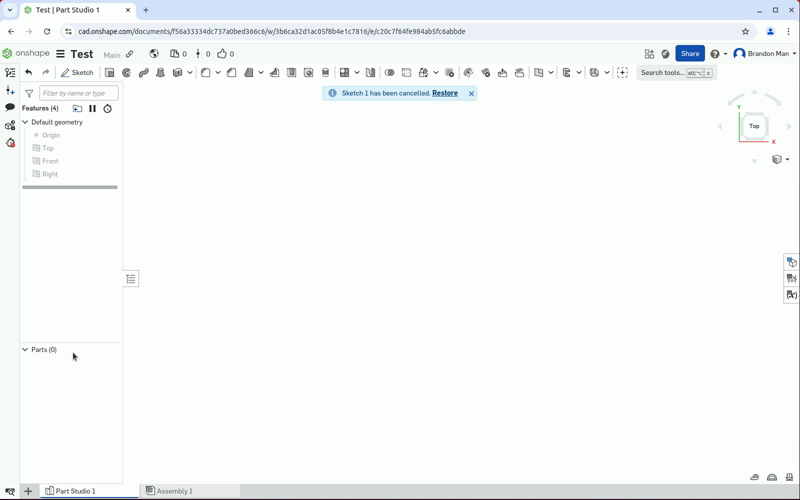
key(up)
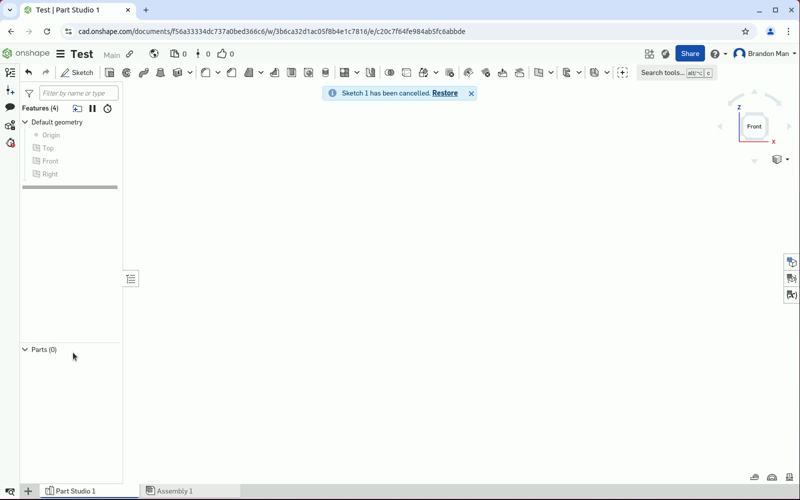
key_up(shift)
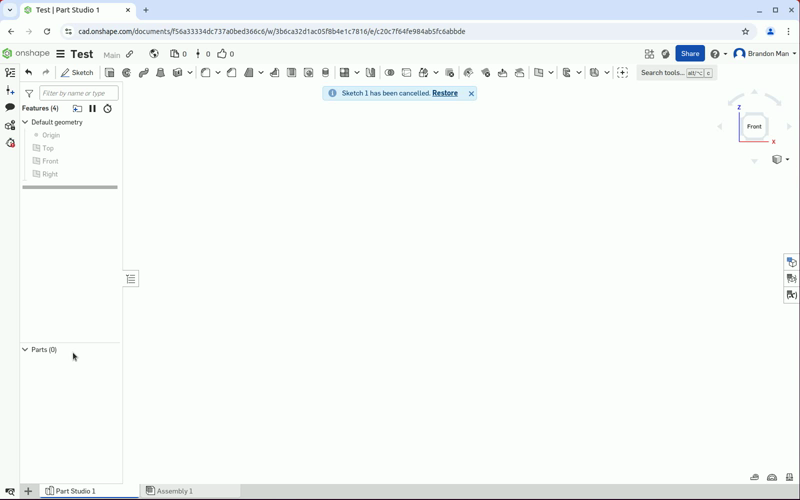
mouse_move(73, 352)
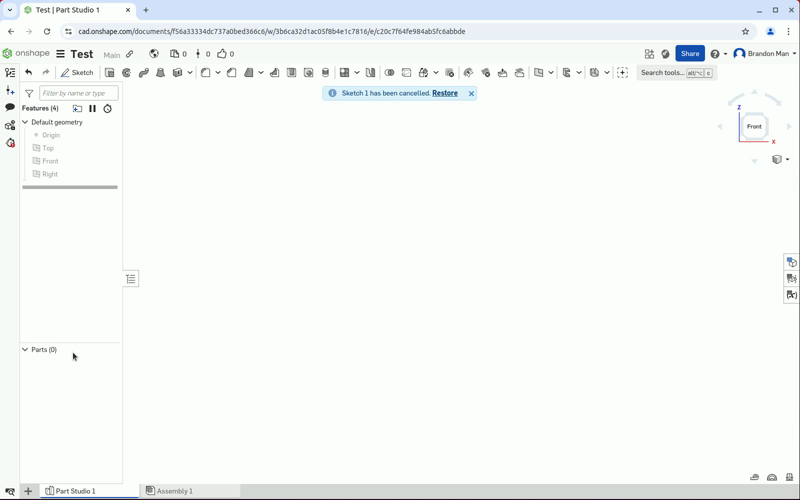
key(shift+y)
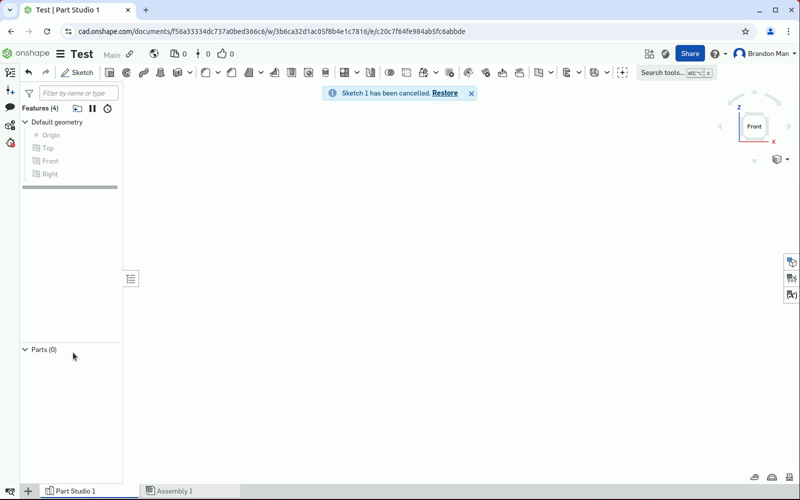
key(shift+s)
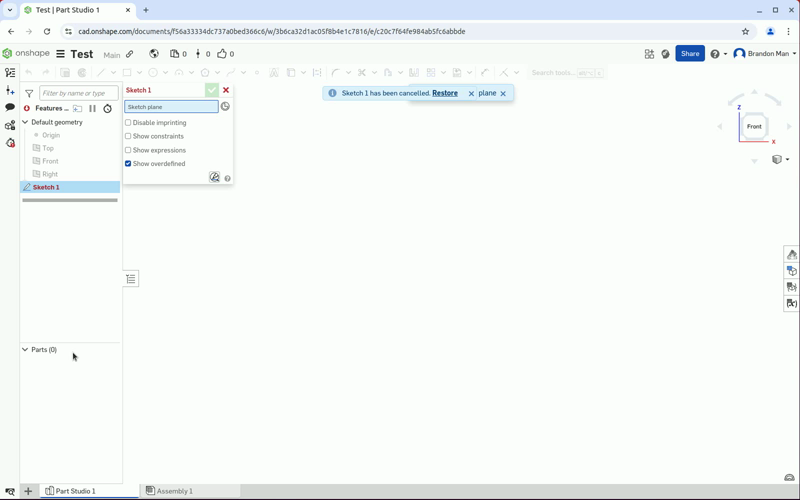
mouse_move(73, 163)
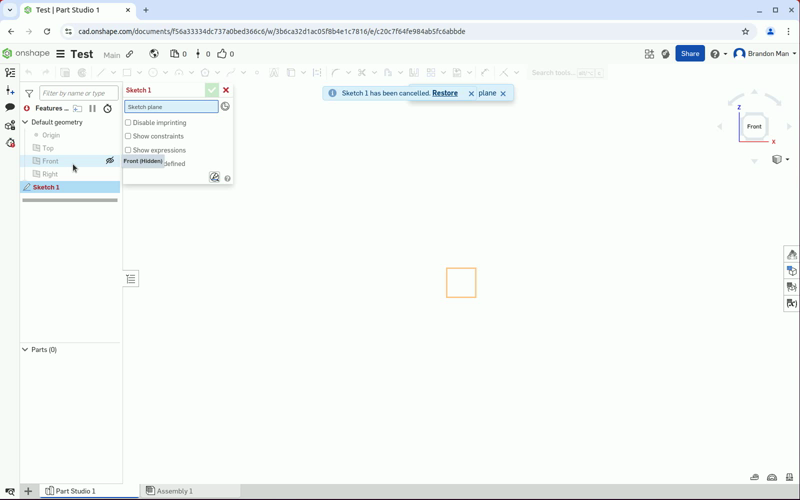
click(73, 163)
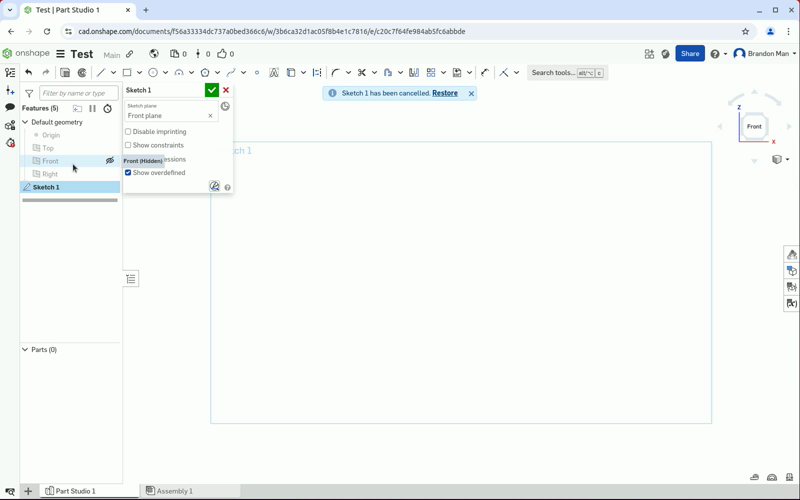
mouse_move(73, 352)
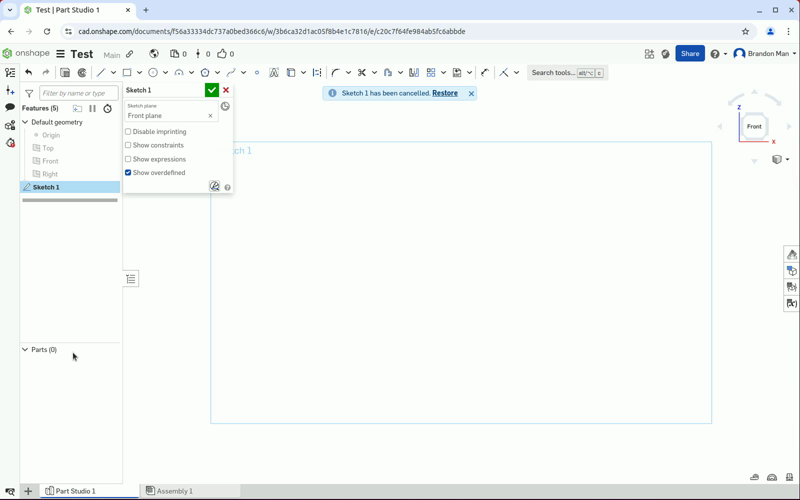
key(y)
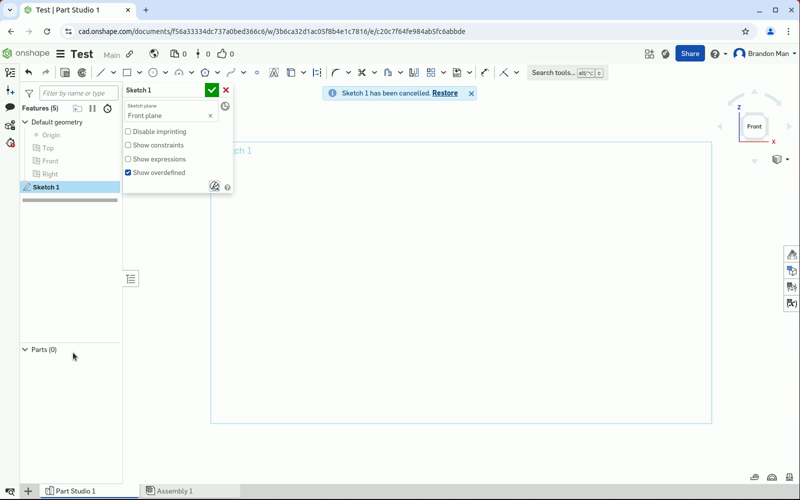
key(l)
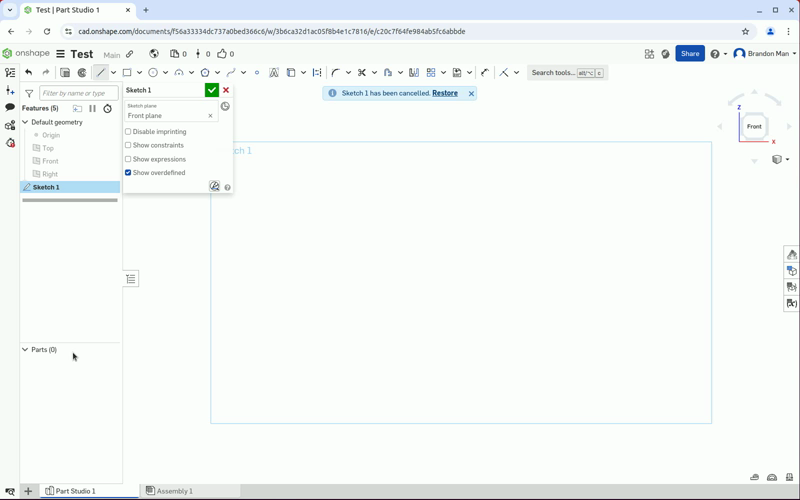
key_down(shift)
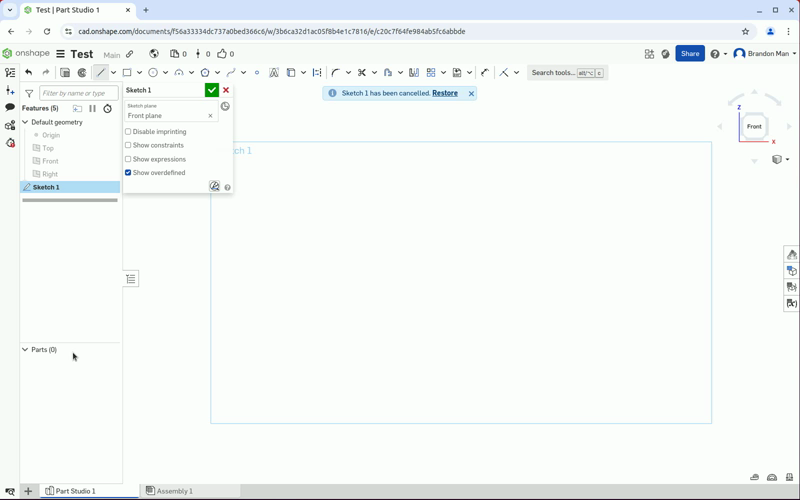
mouse_move(460, 362)
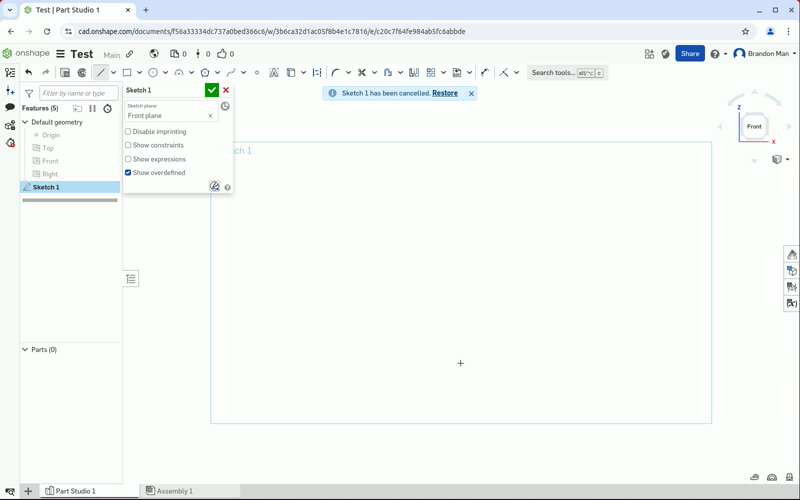
click(460, 362)
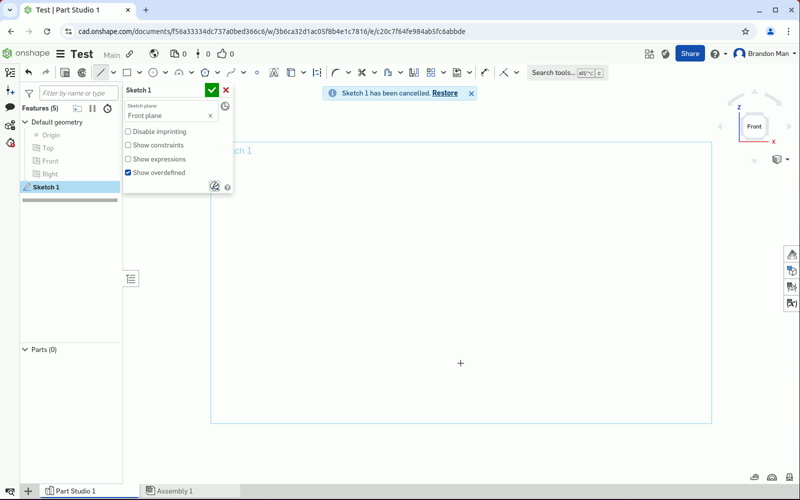
key_up(shift)
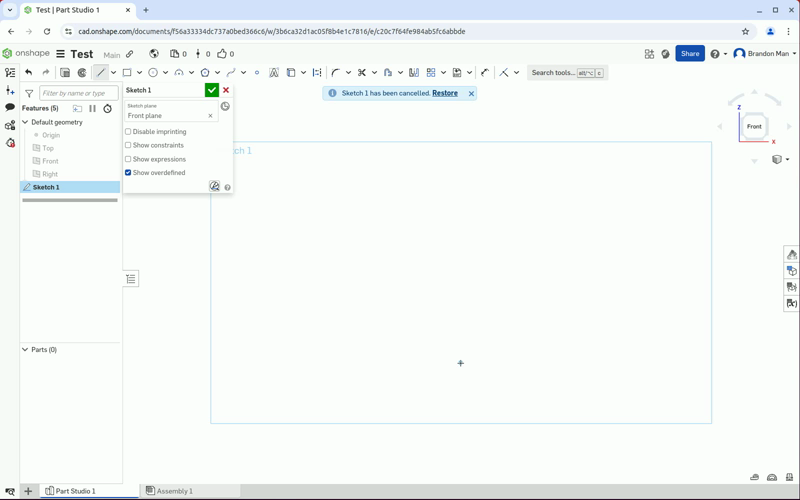
key_down(shift)
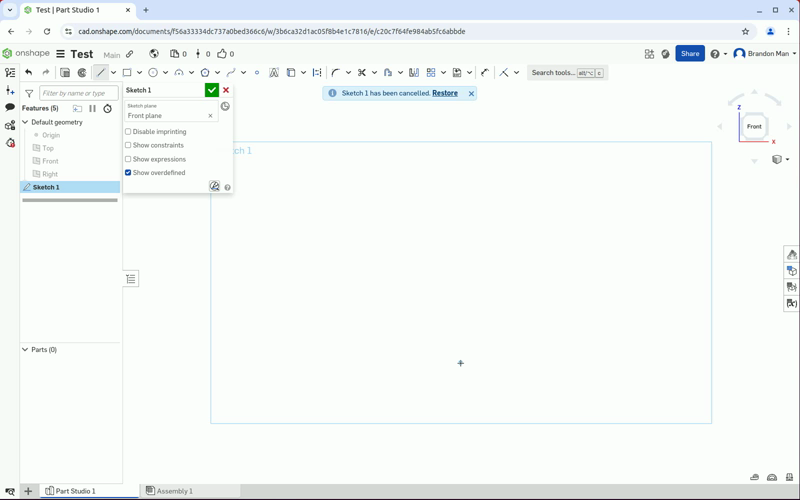
mouse_move(564, 362)
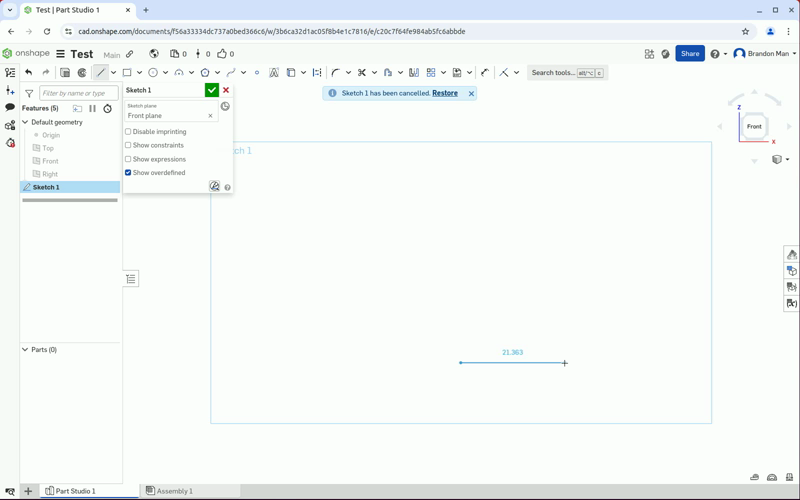
click(564, 362)
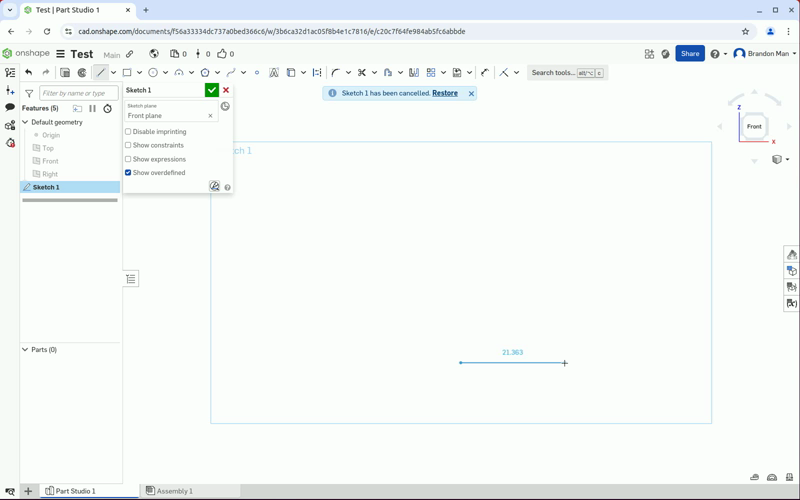
key_up(shift)
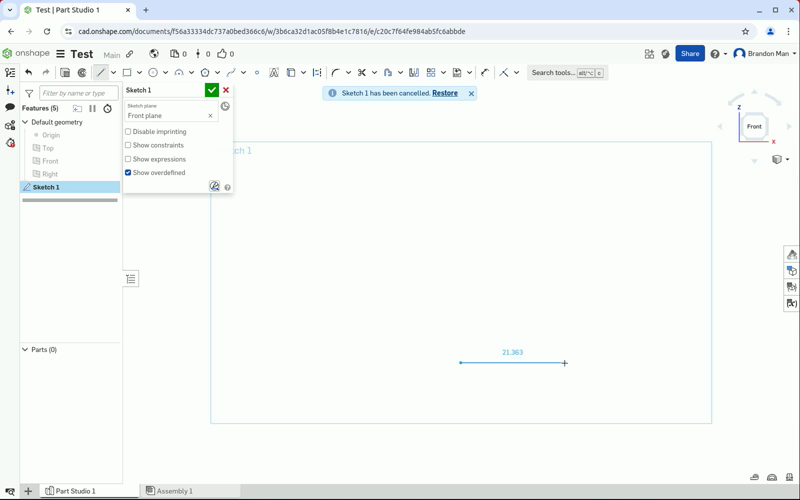
key_down(shift)
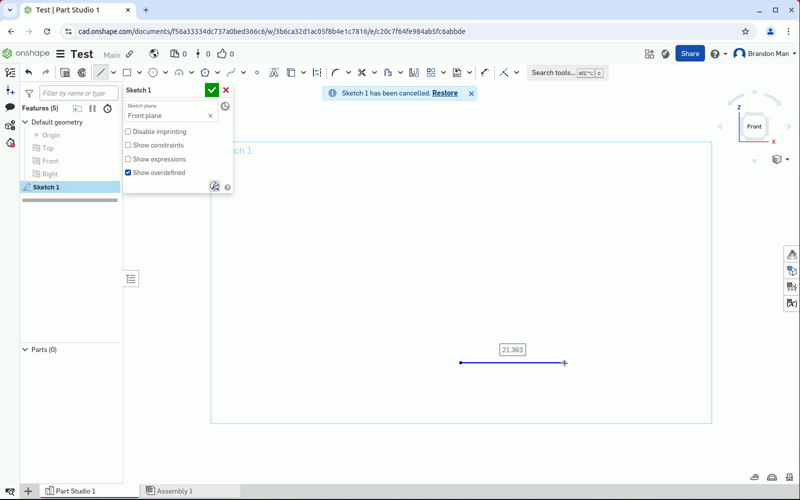
mouse_move(589, 362)
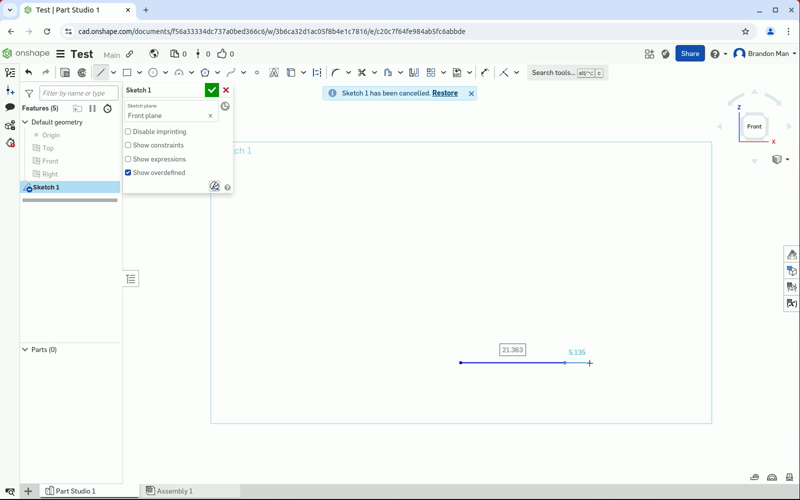
mouse_move(564, 331)
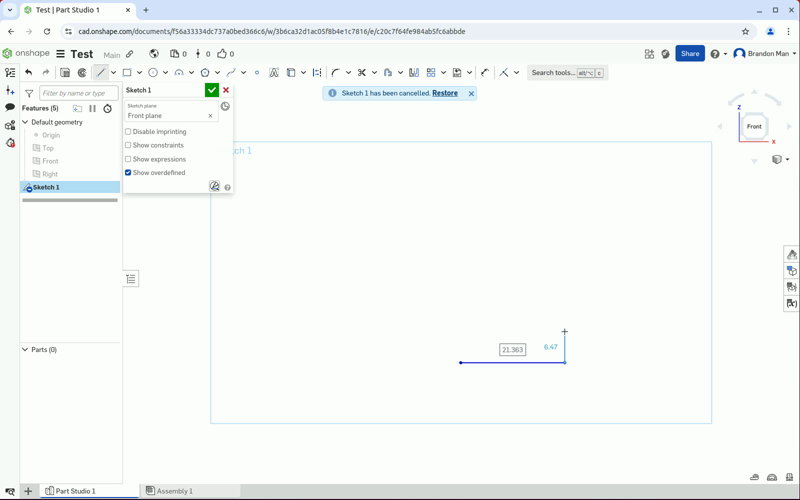
click(564, 331)
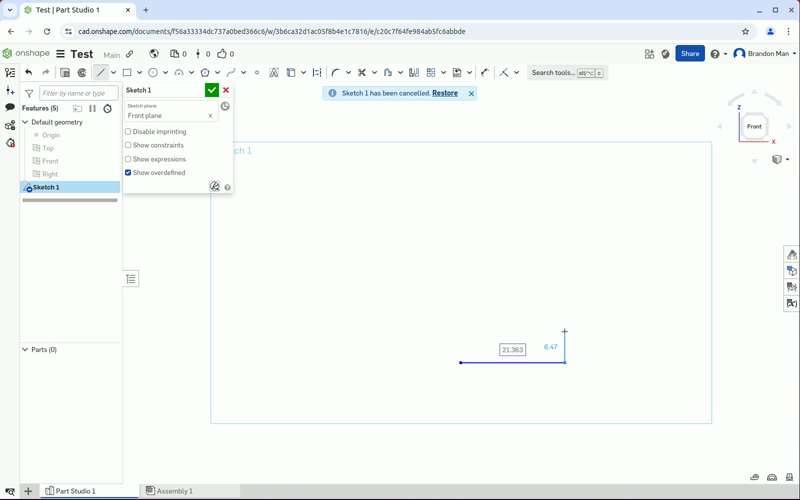
key_up(shift)
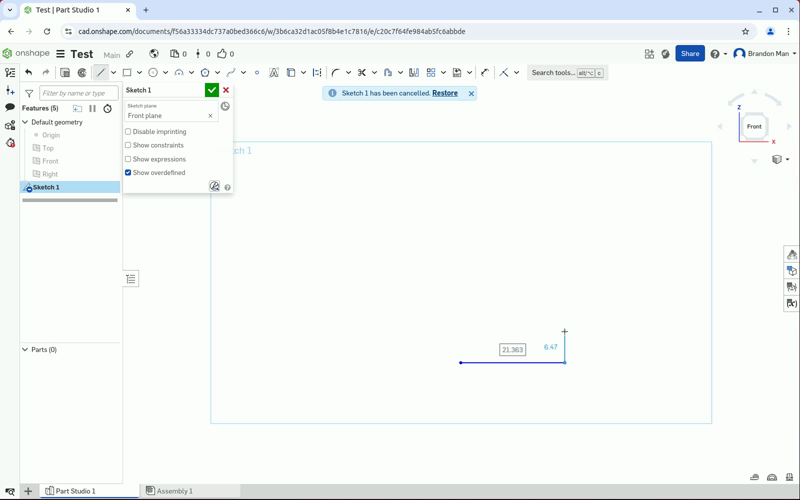
key_down(shift)
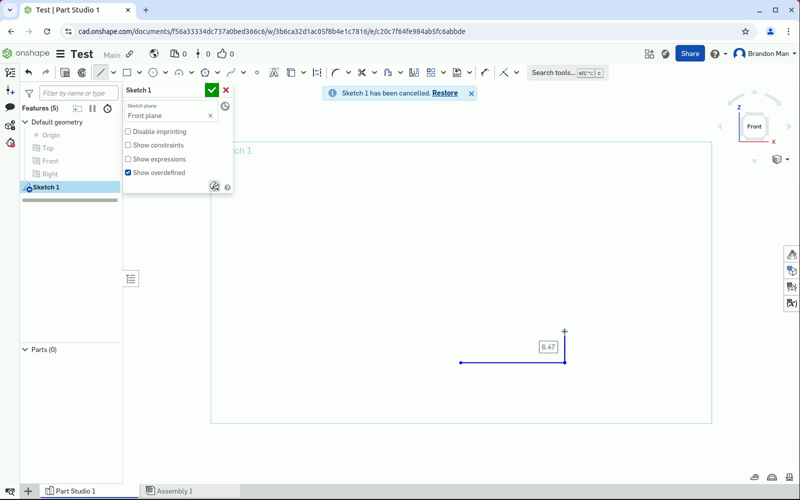
mouse_move(589, 331)
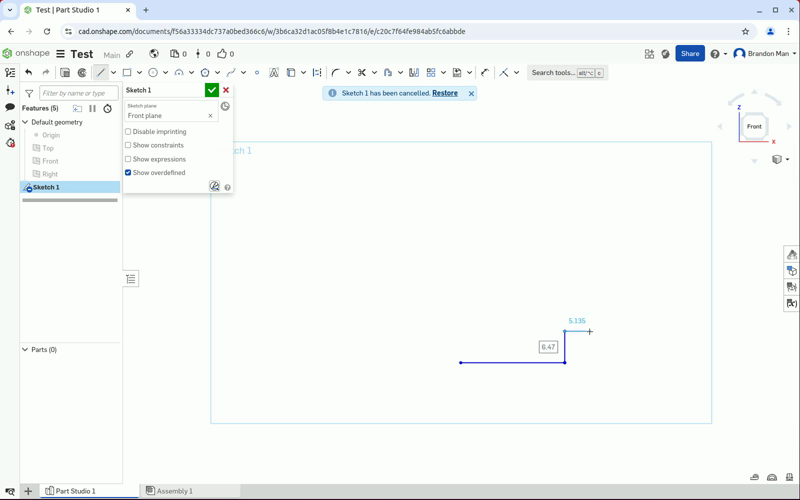
mouse_move(573, 331)
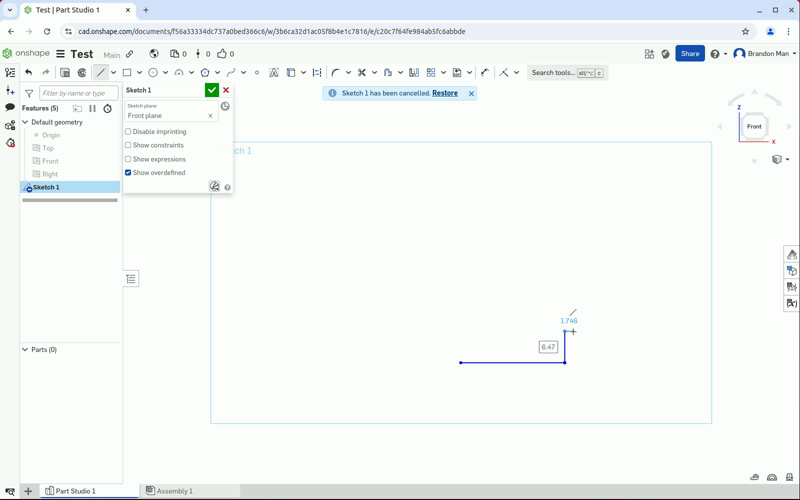
click(573, 331)
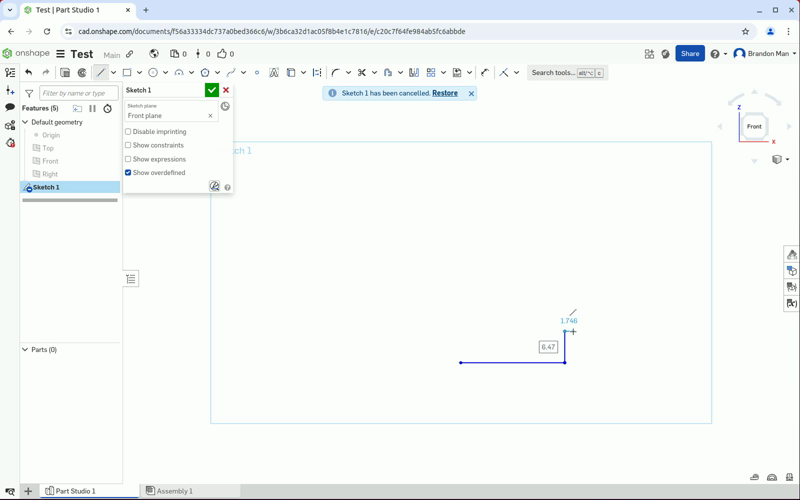
key_up(shift)
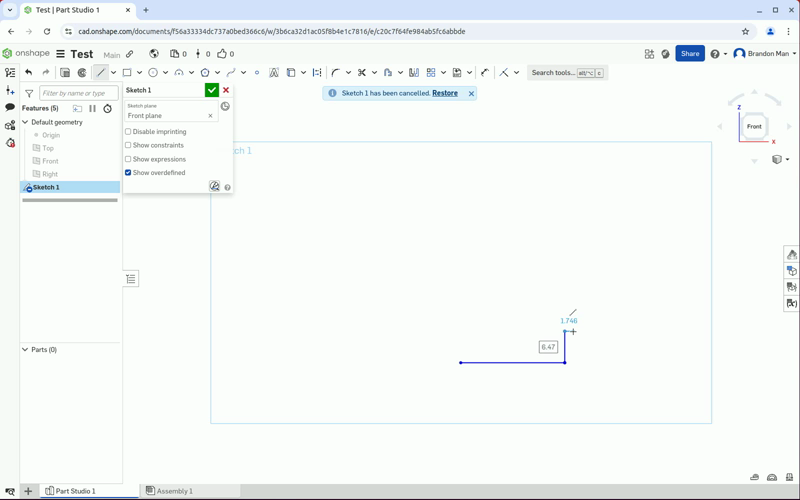
key_down(shift)
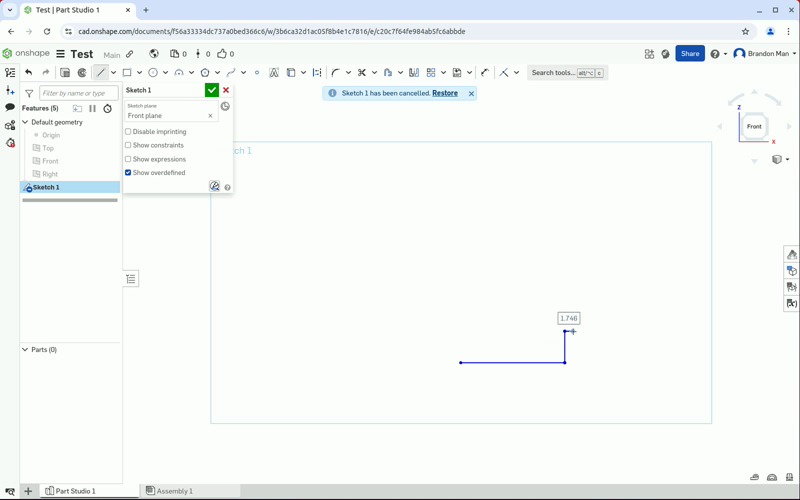
mouse_move(589, 331)
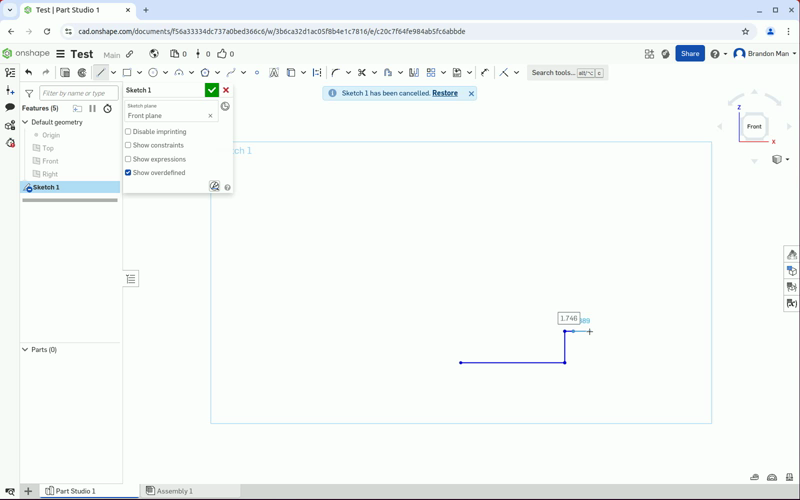
mouse_move(573, 300)
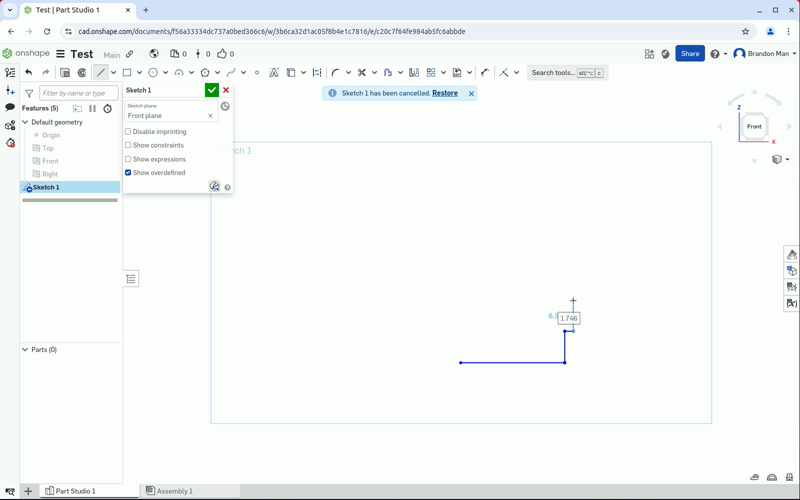
click(573, 300)
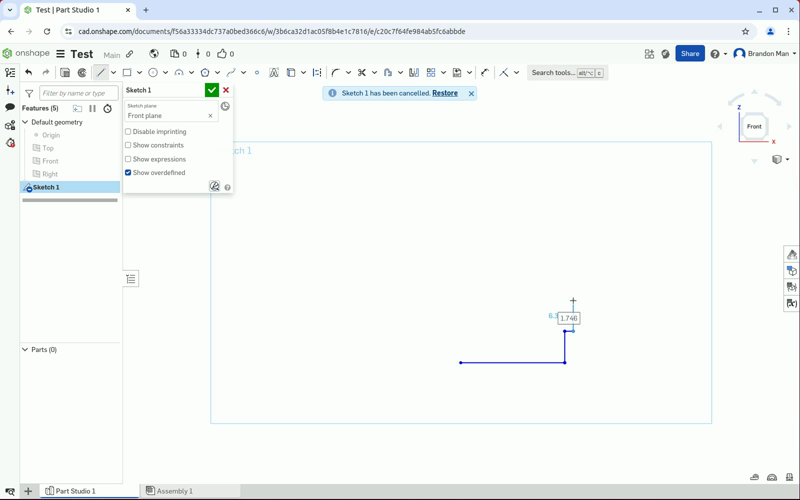
key_up(shift)
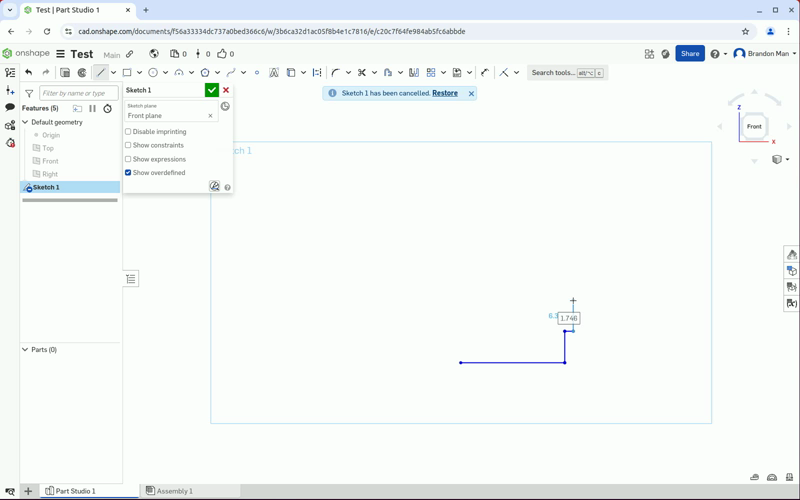
key_down(shift)
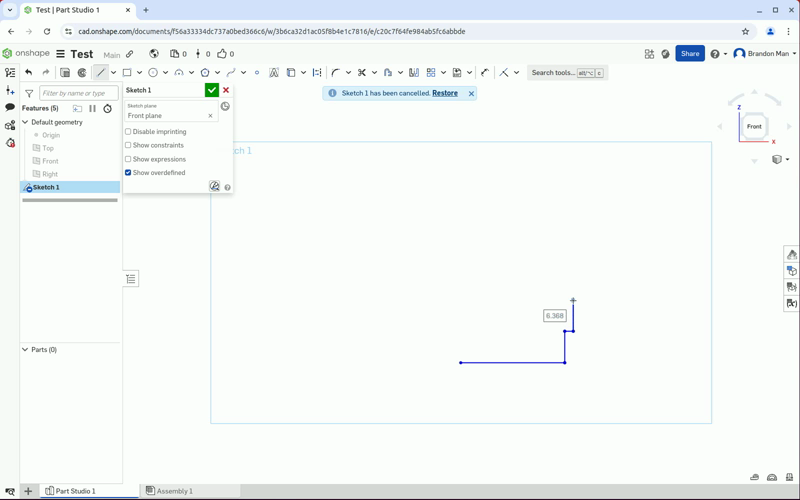
mouse_move(589, 300)
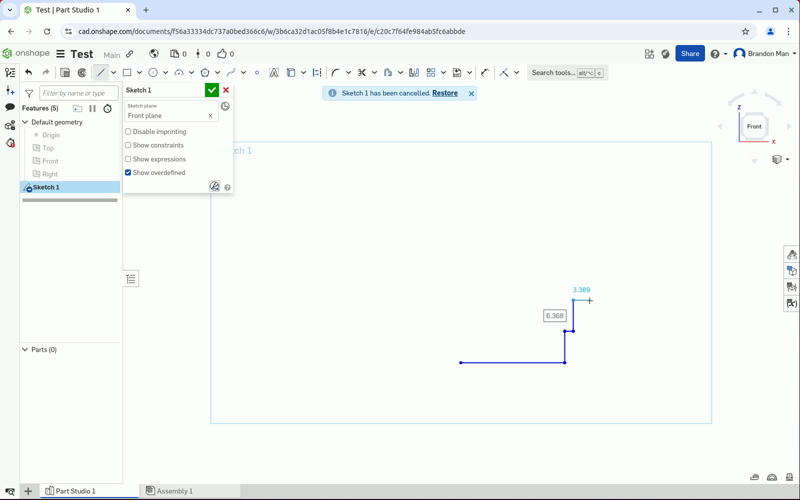
mouse_move(564, 300)
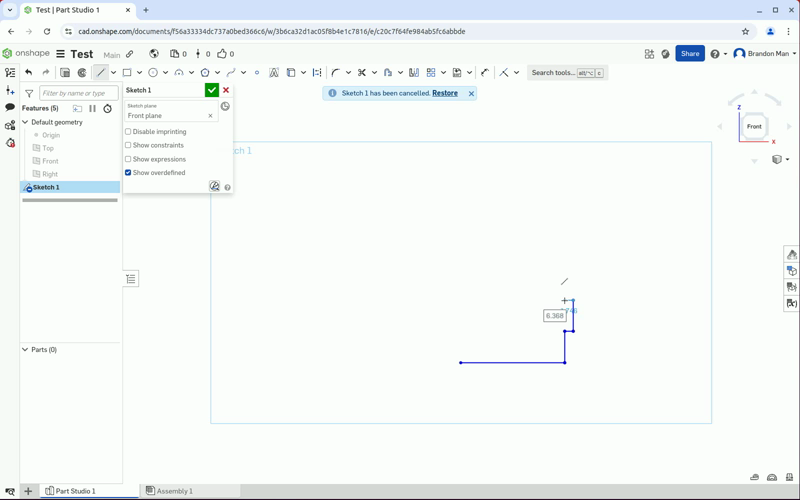
click(564, 300)
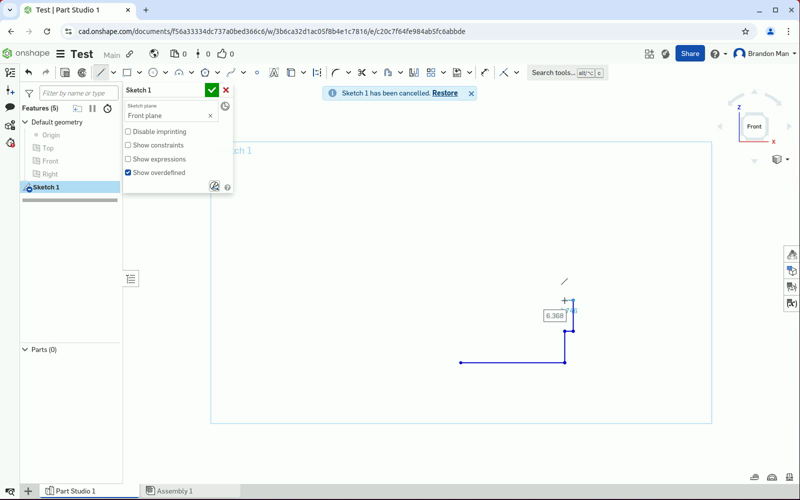
key_up(shift)
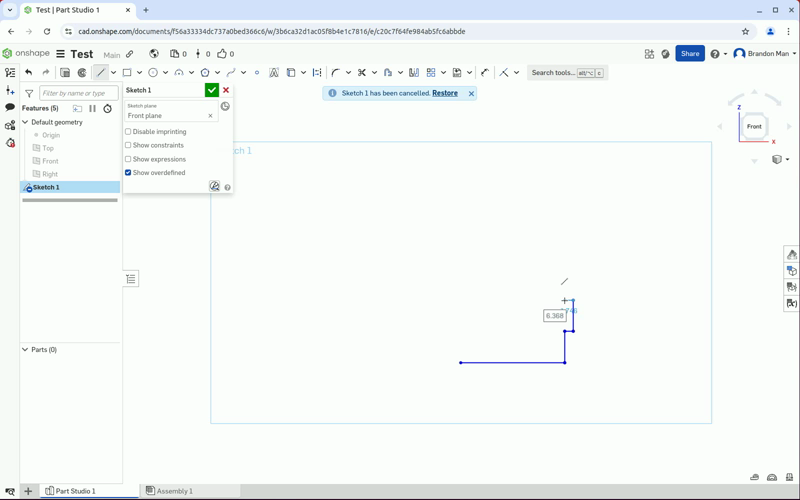
key_down(shift)
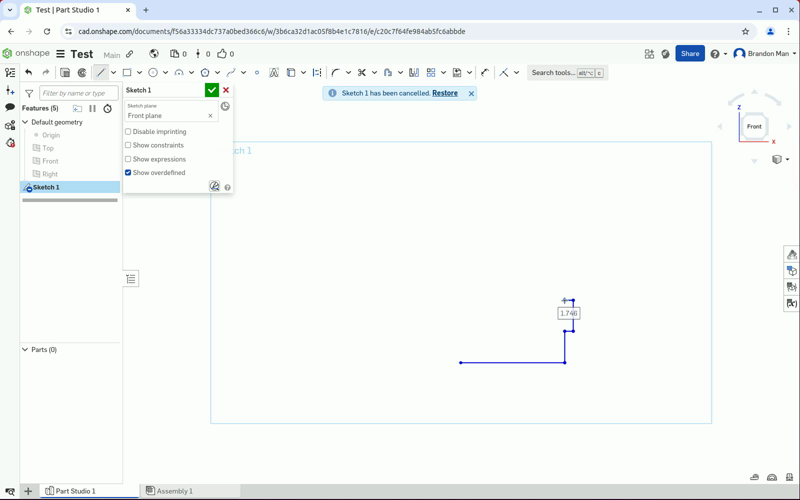
mouse_move(589, 300)
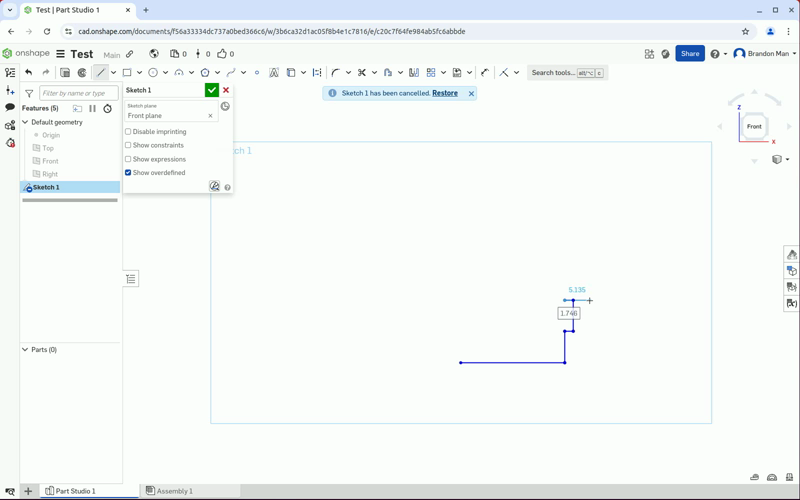
mouse_move(564, 268)
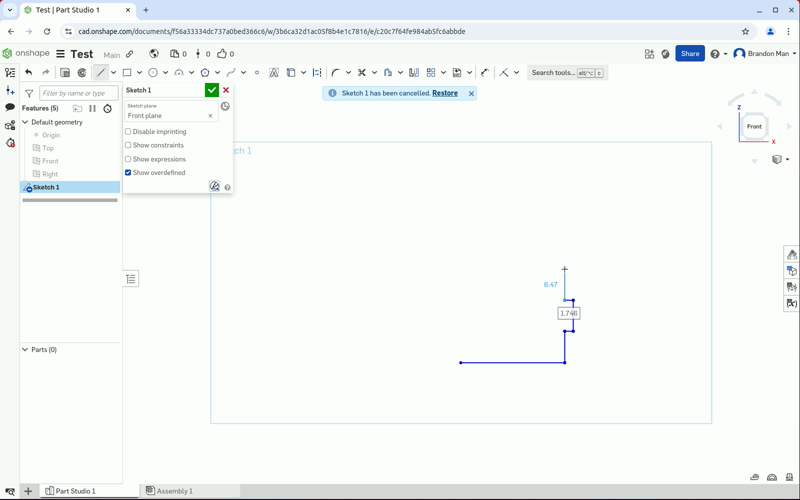
click(564, 268)
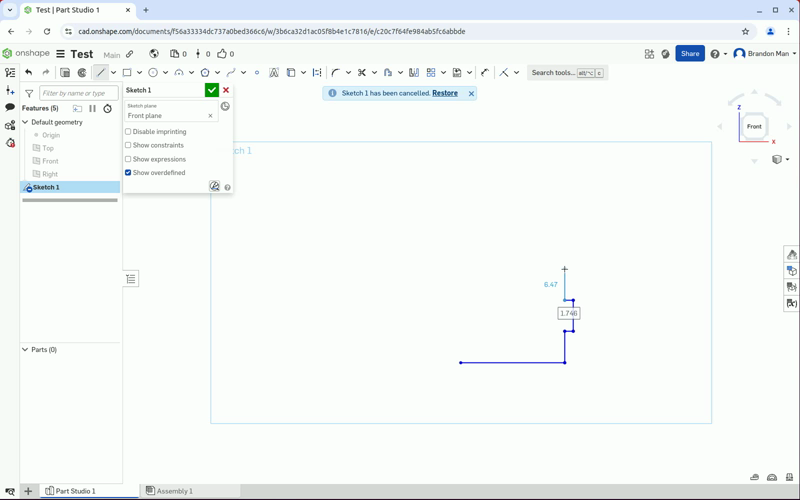
key_up(shift)
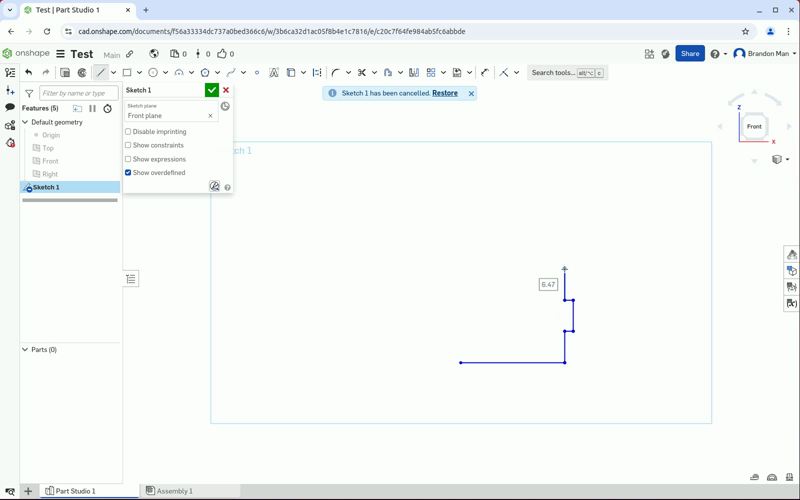
key_down(shift)
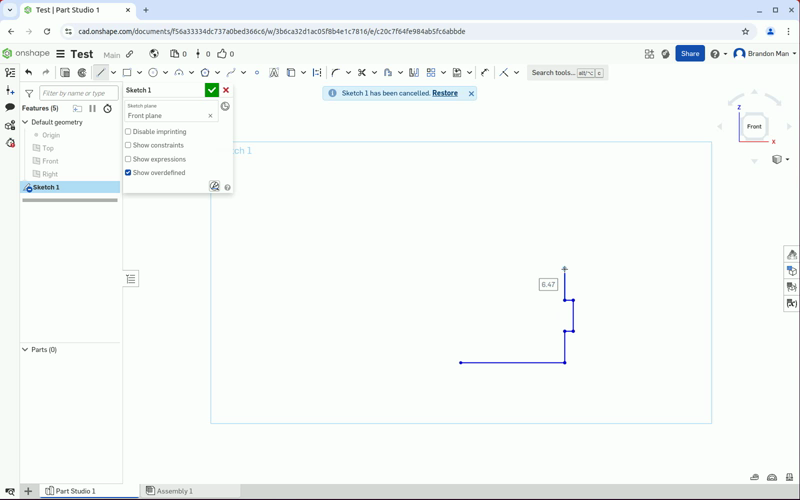
mouse_move(589, 268)
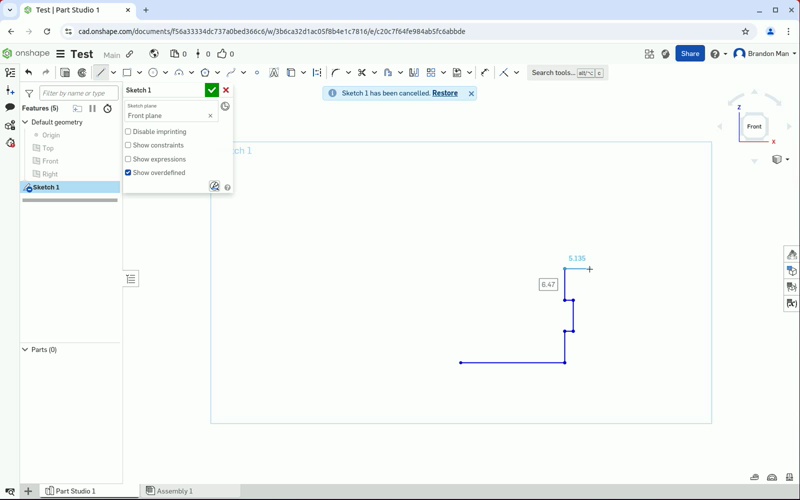
mouse_move(573, 268)
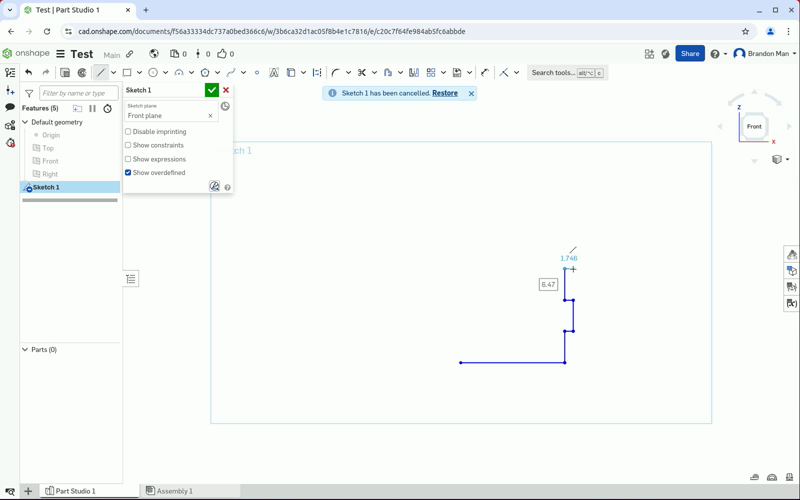
click(573, 268)
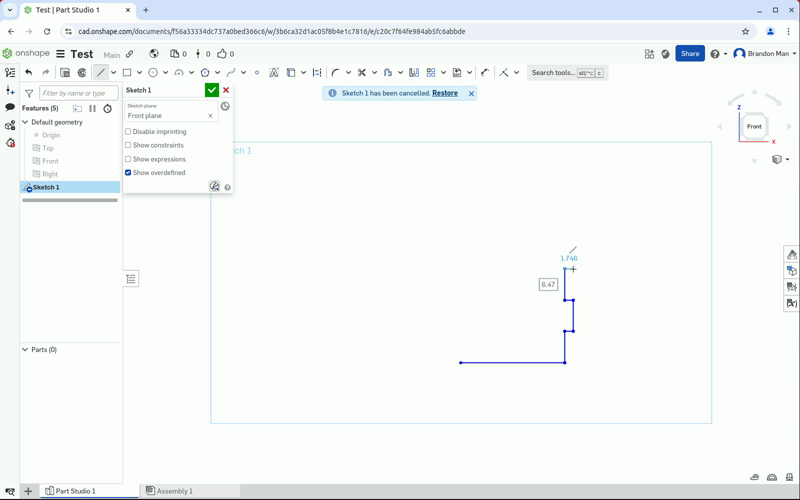
key_up(shift)
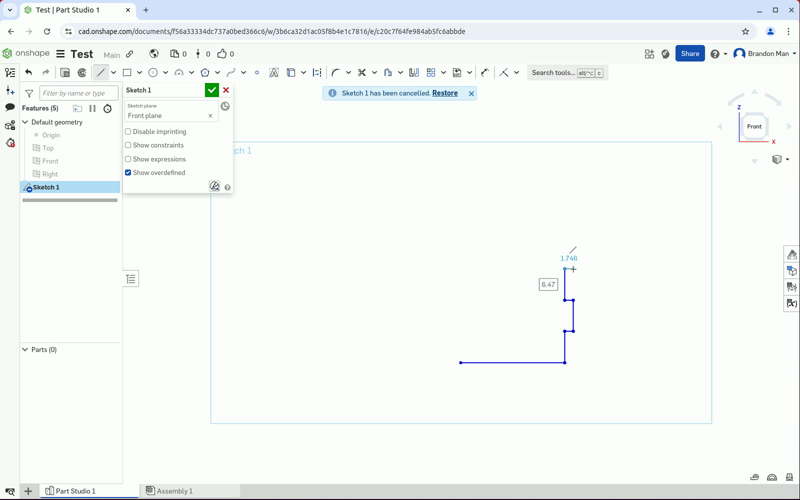
key_down(shift)
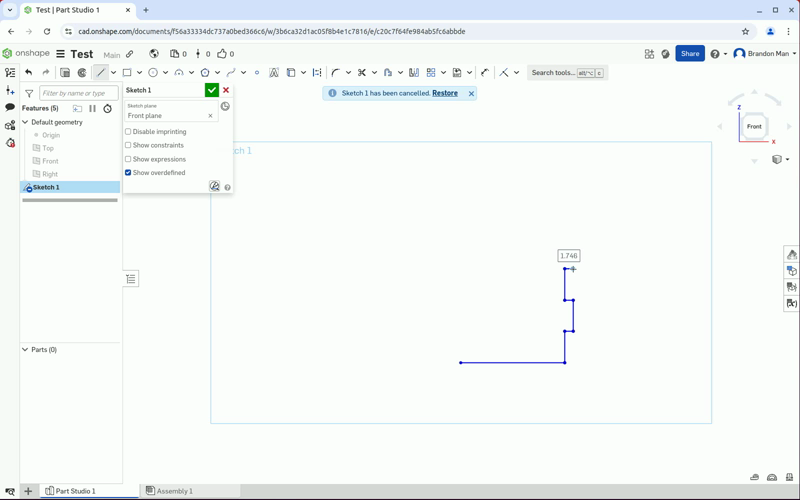
mouse_move(589, 268)
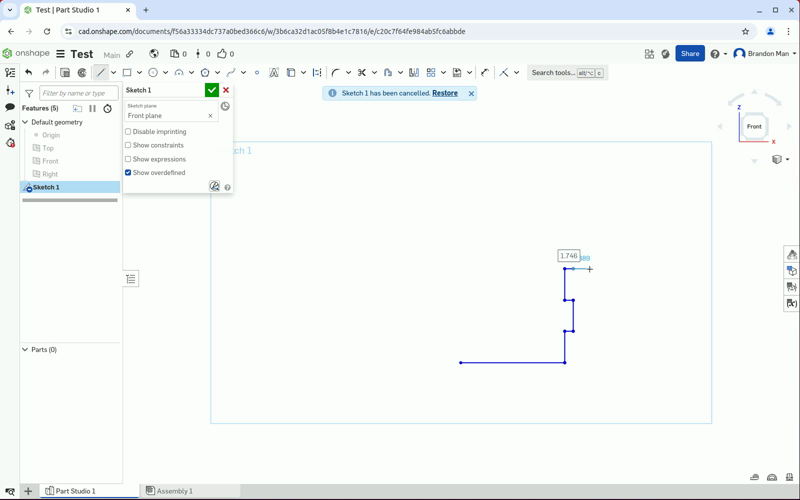
mouse_move(573, 237)
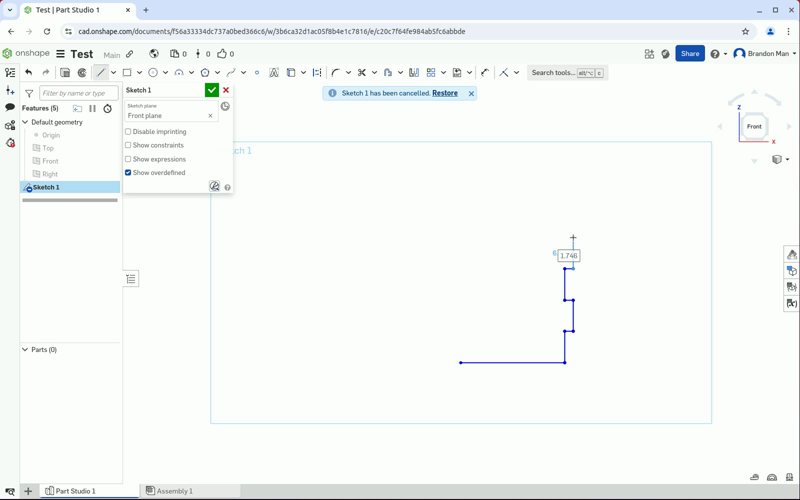
click(573, 237)
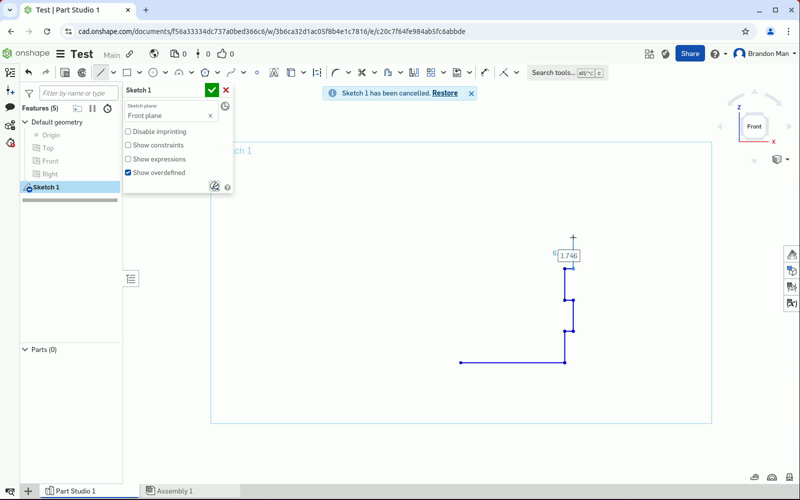
key_up(shift)
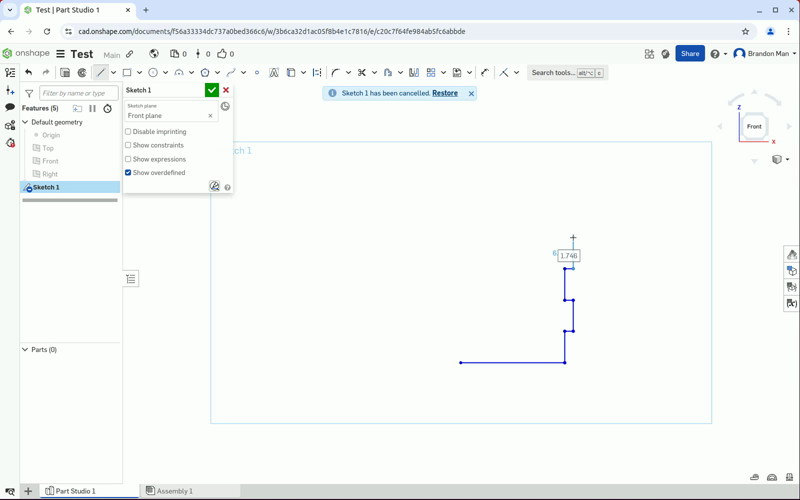
key_down(shift)
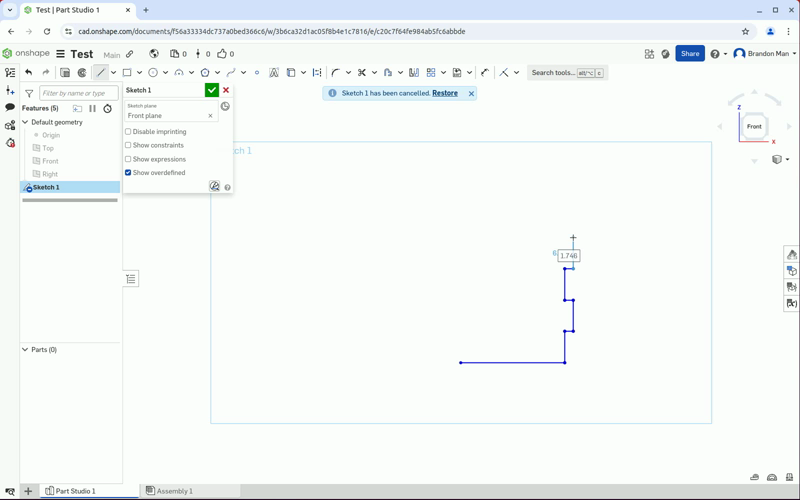
mouse_move(589, 237)
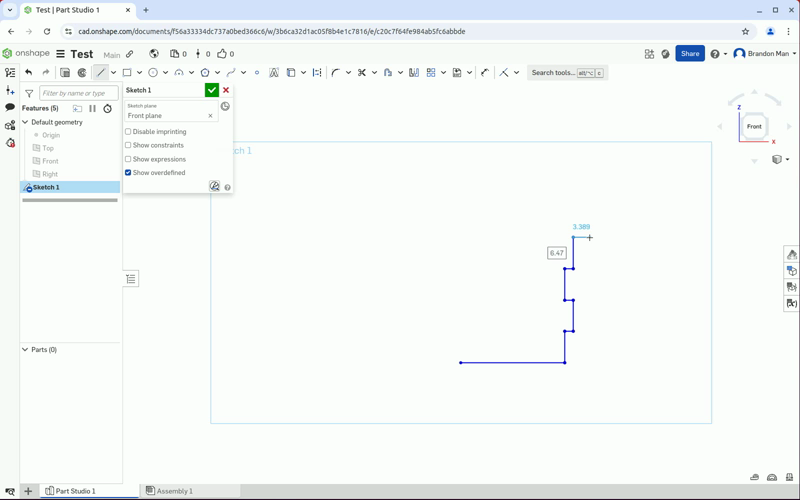
mouse_move(564, 237)
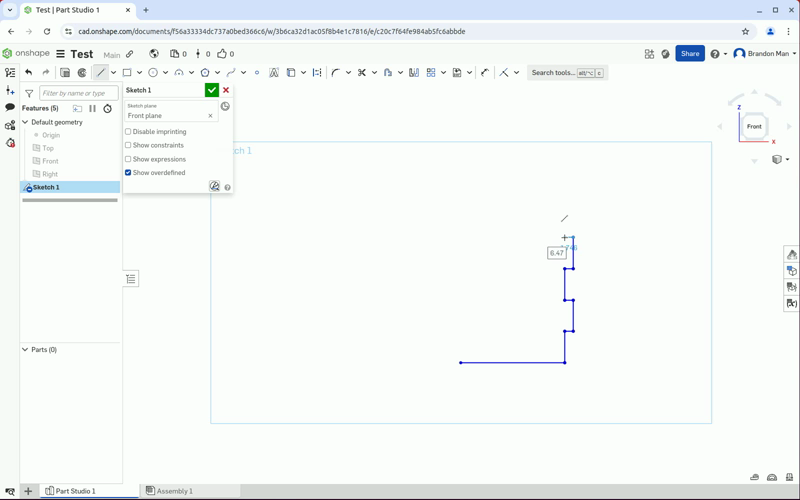
click(564, 237)
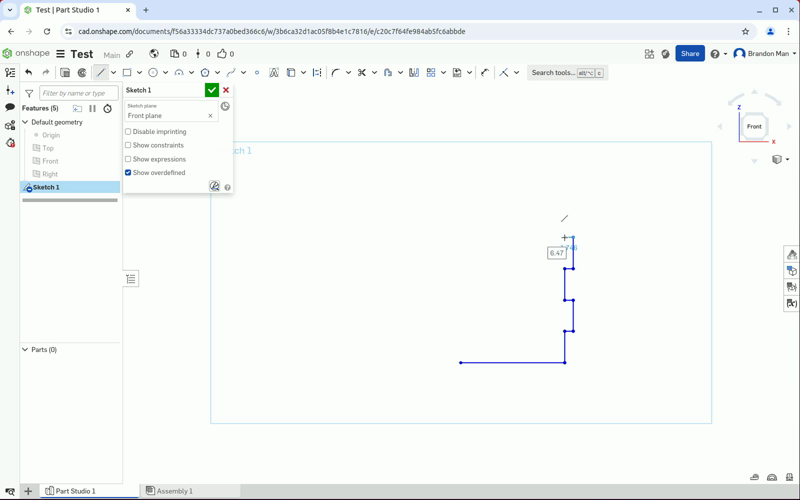
key_up(shift)
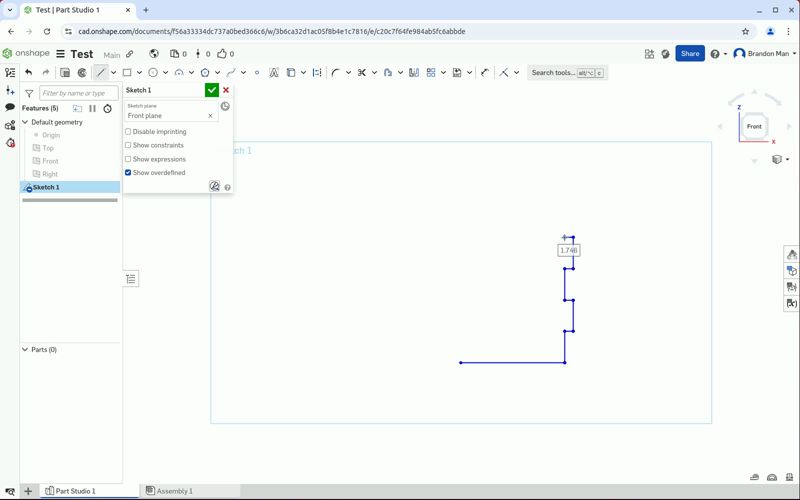
key_down(shift)
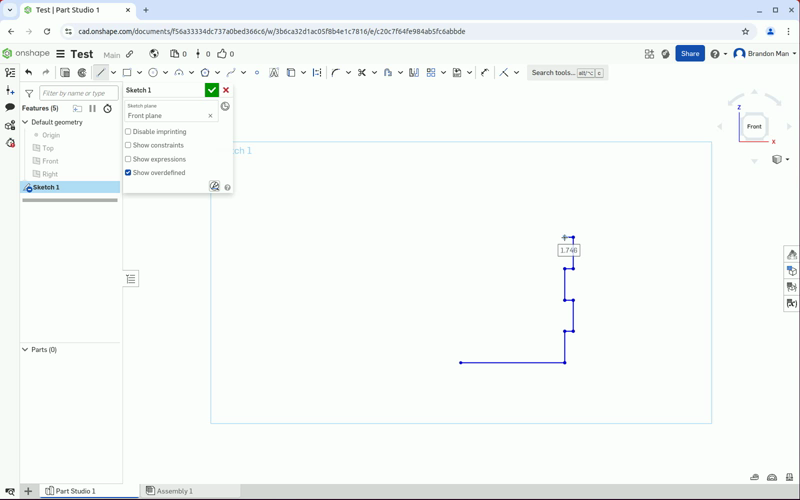
mouse_move(589, 237)
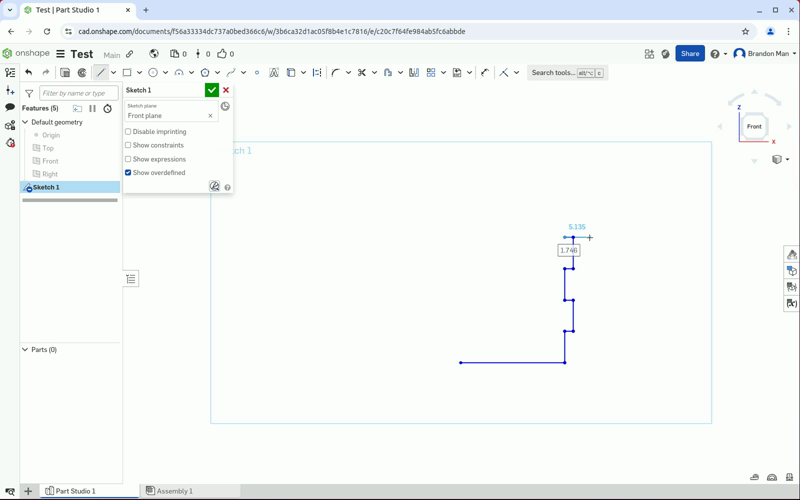
mouse_move(564, 206)
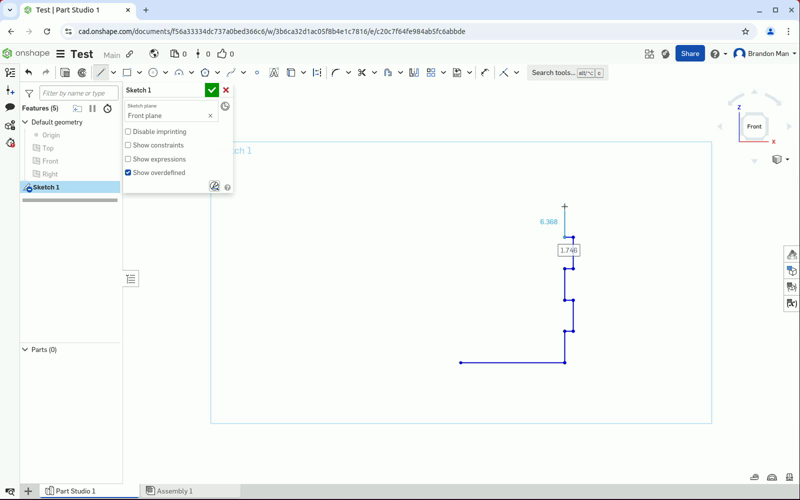
click(564, 206)
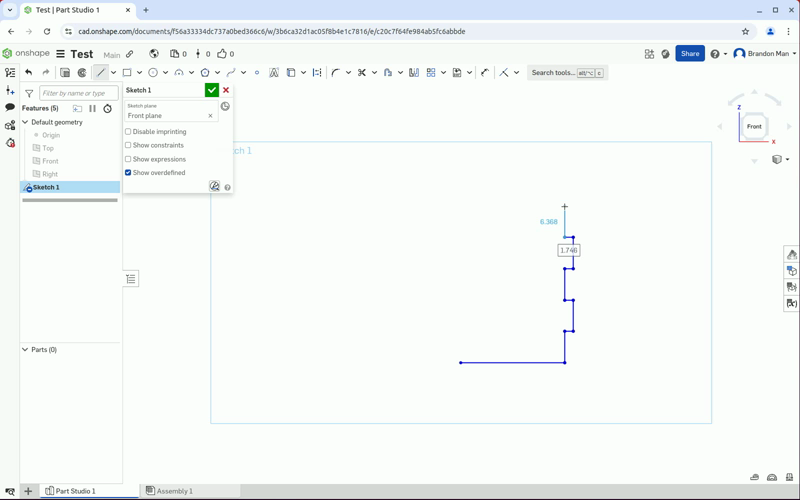
key_up(shift)
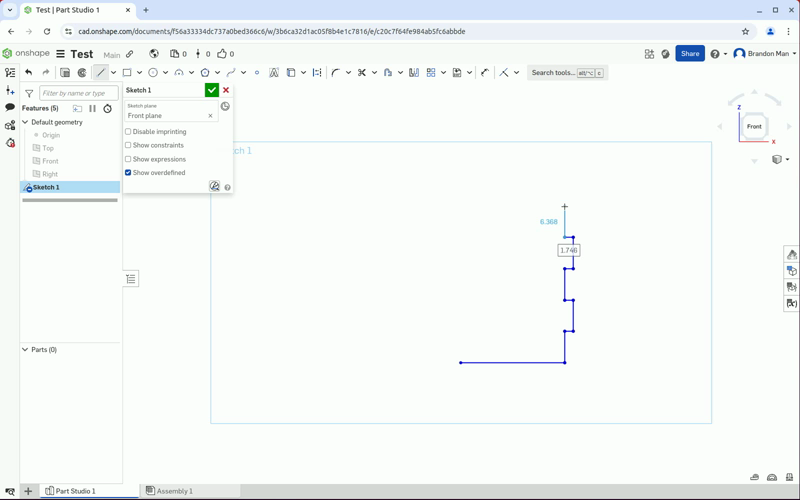
key_down(shift)
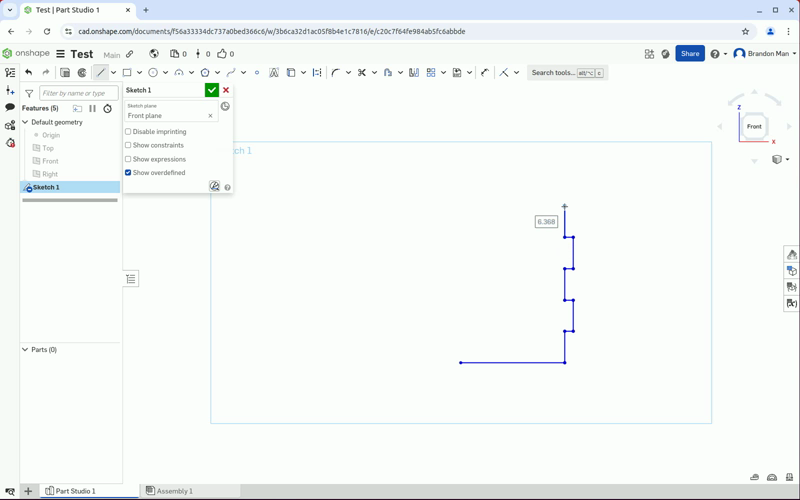
mouse_move(460, 206)
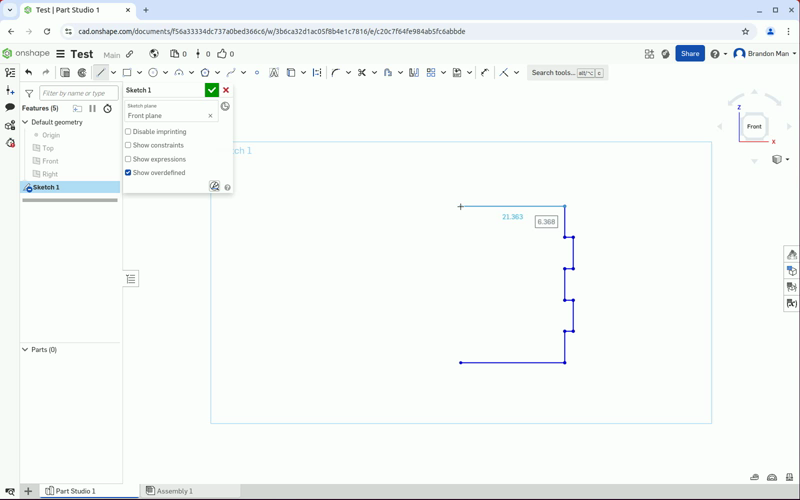
click(460, 206)
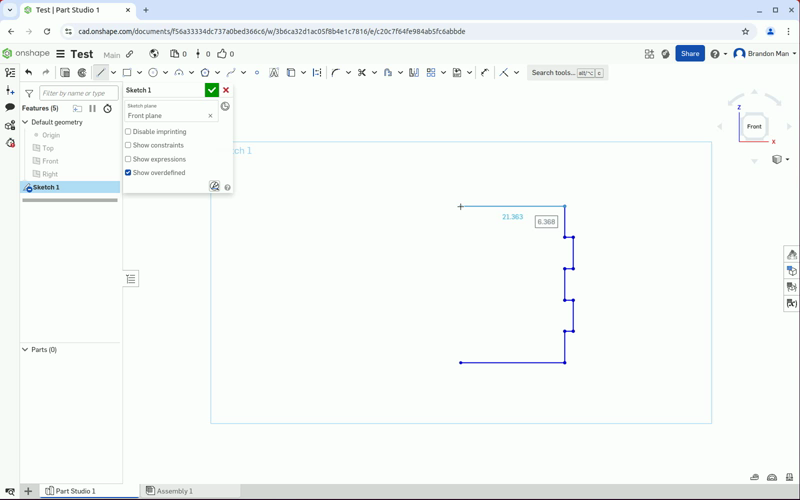
key_up(shift)
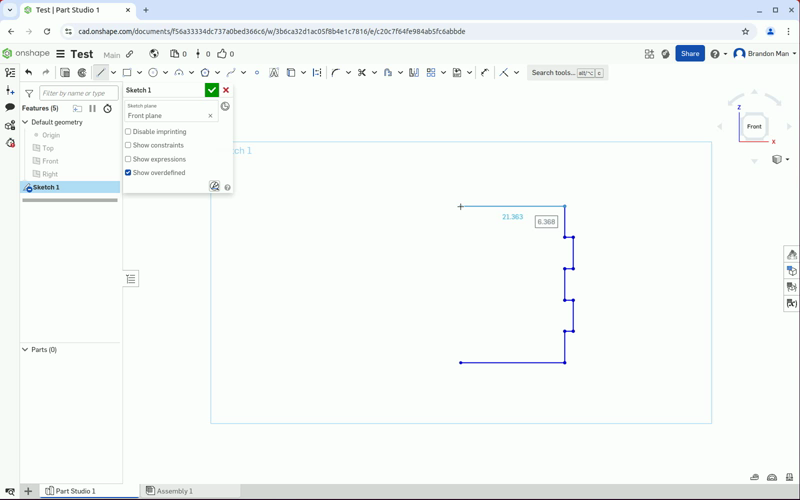
key_down(shift)
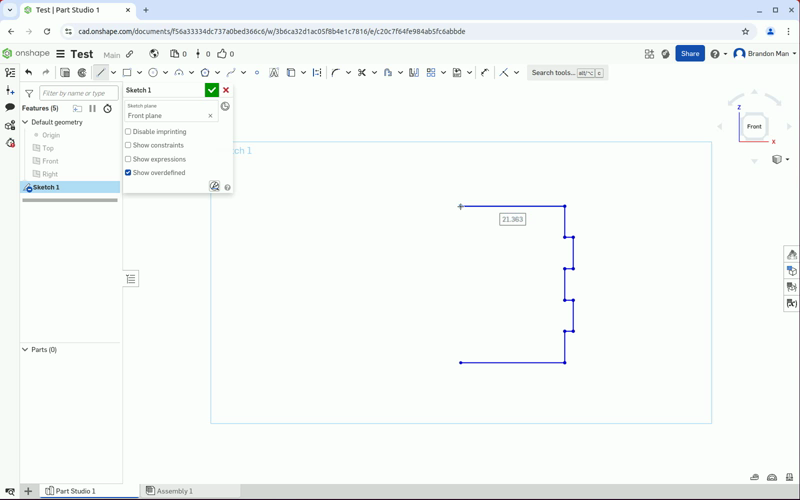
mouse_move(460, 362)
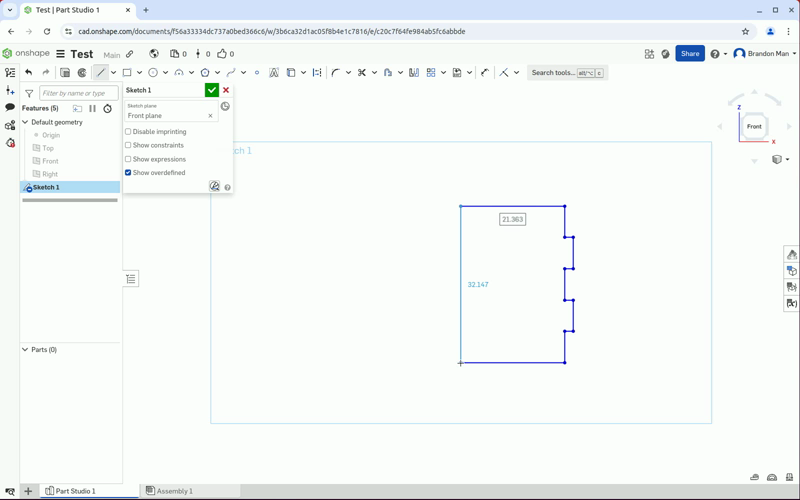
key_up(shift)
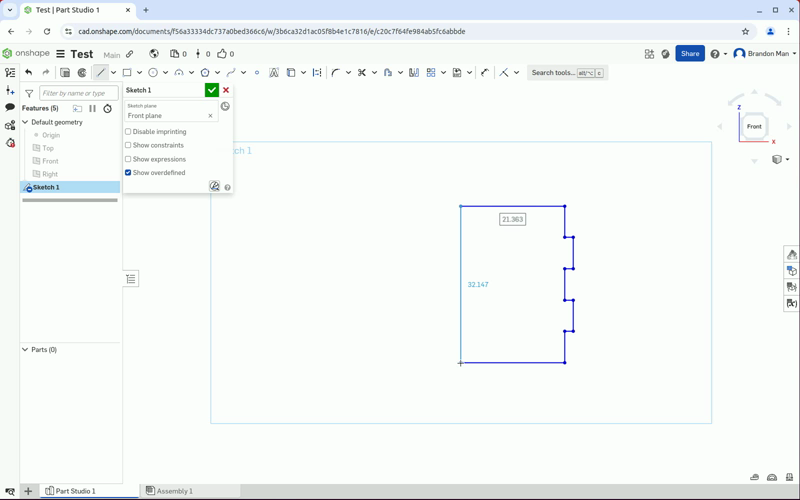
click(460, 362)
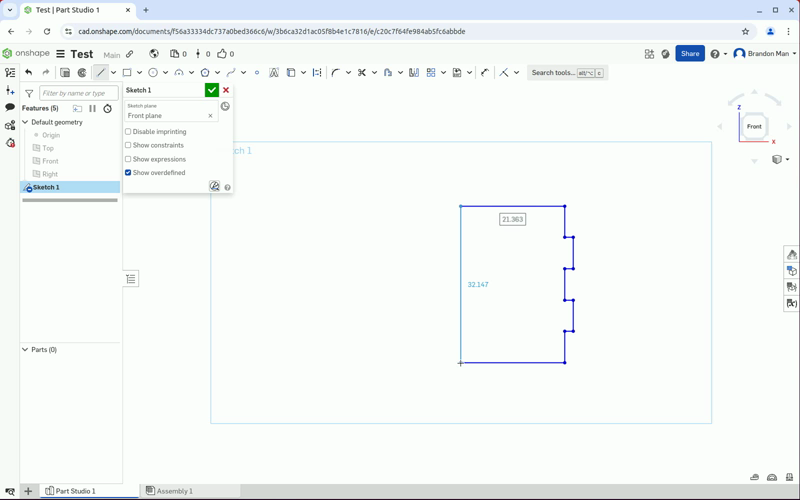
key(esc)
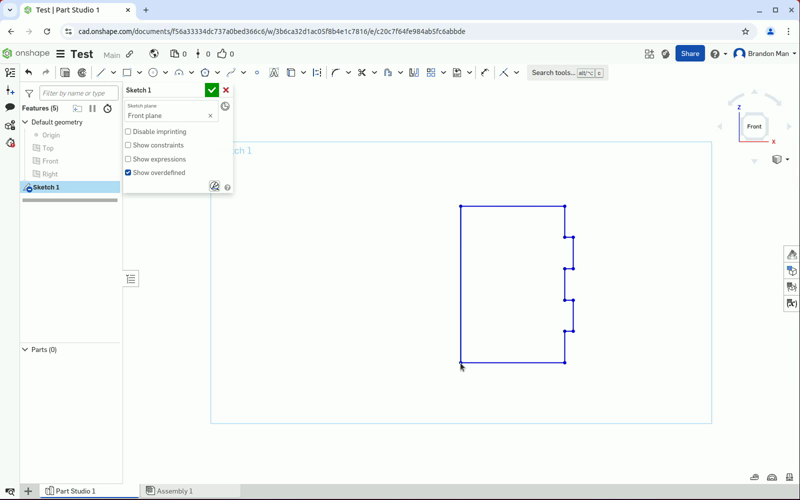
mouse_move(514, 293)
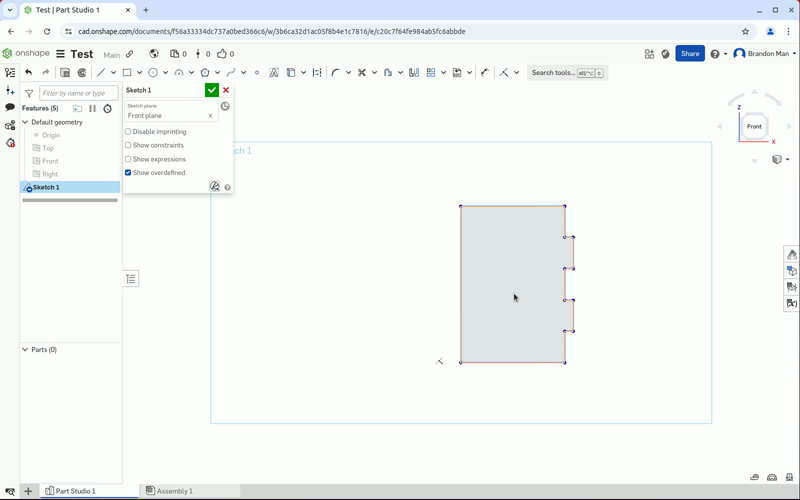
click(514, 293)
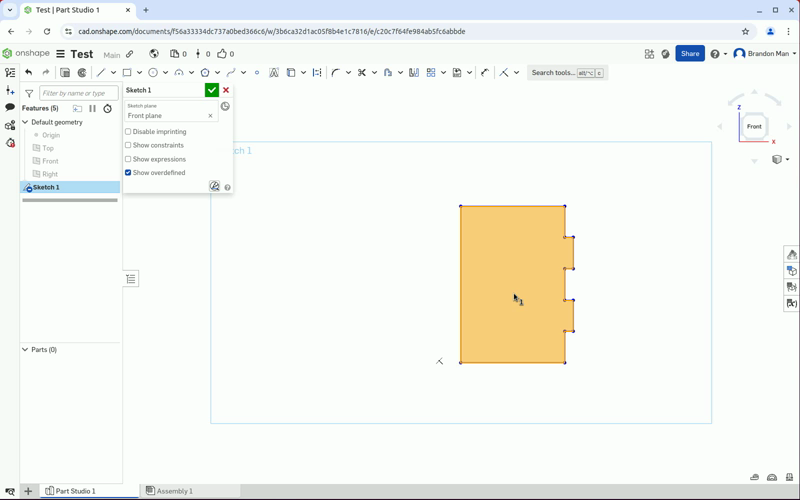
mouse_move(73, 352)
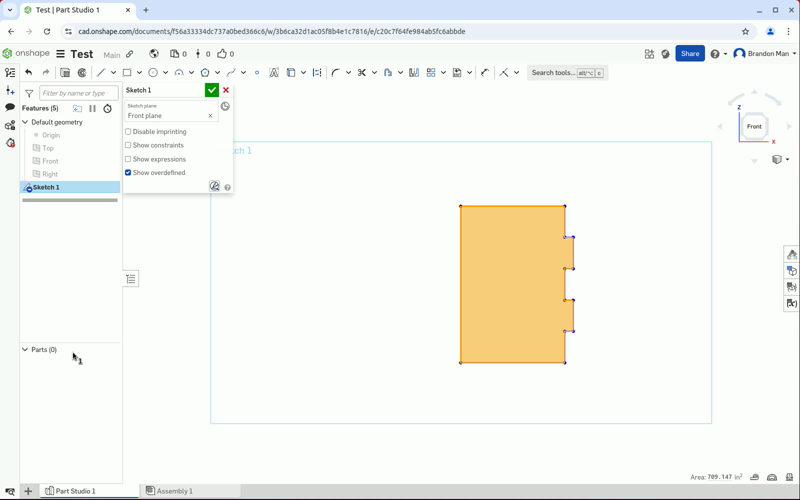
key(shift+y)
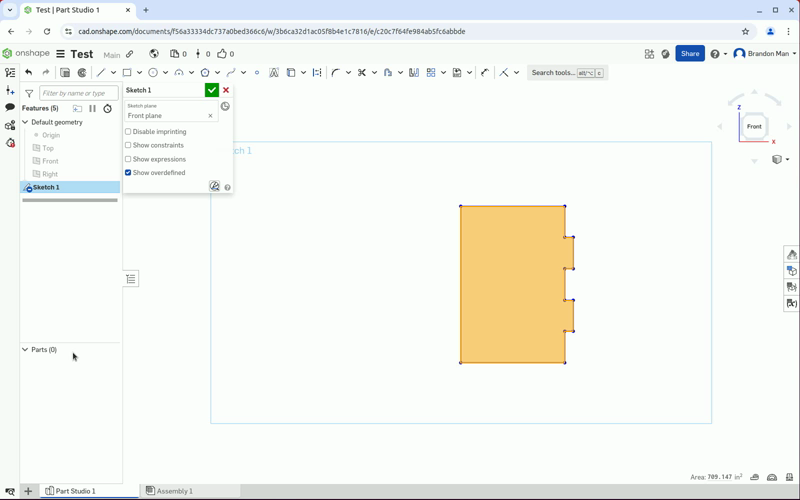
key(shift+e)
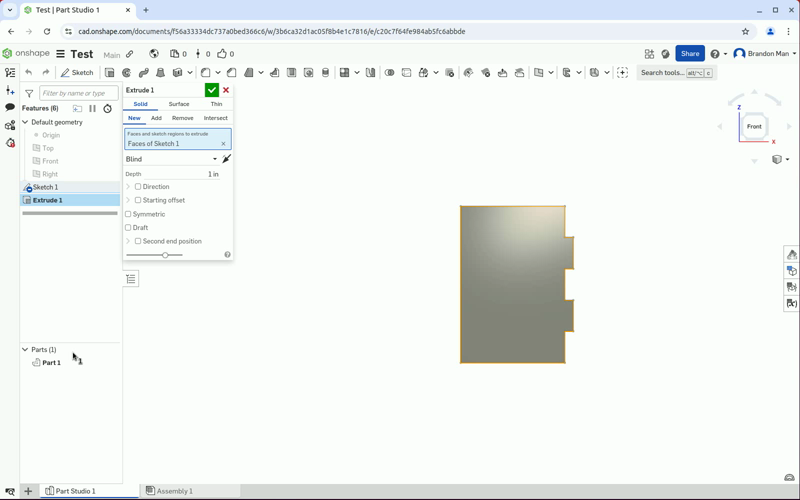
mouse_move(143, 106)
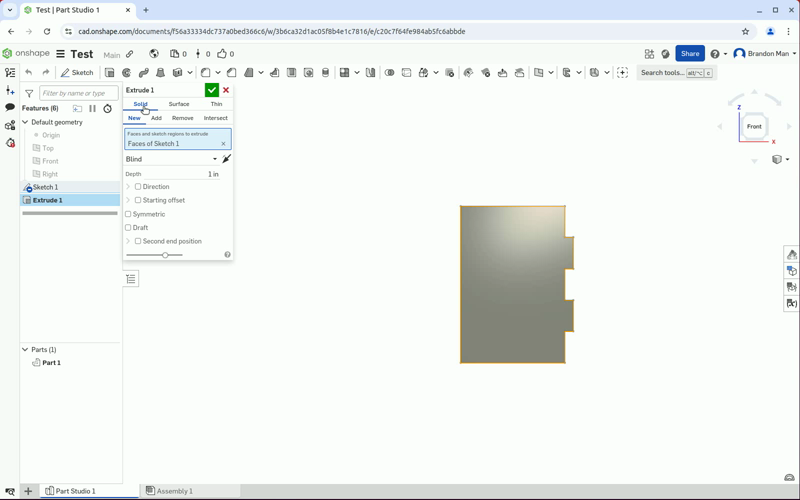
click(143, 106)
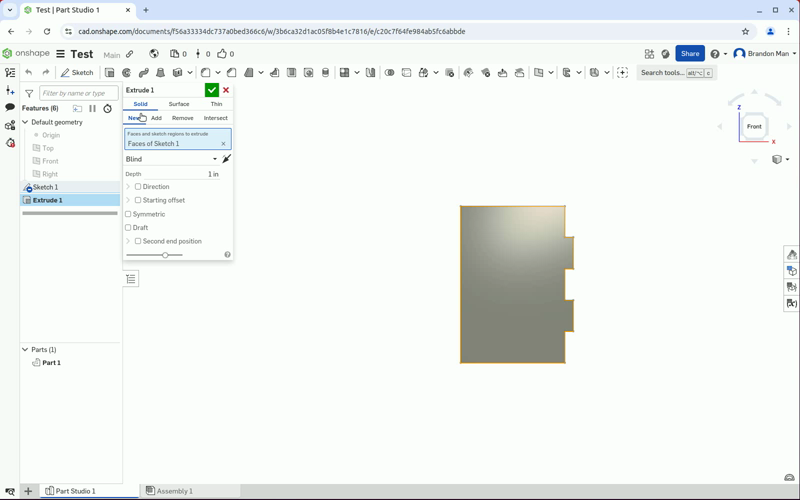
mouse_move(137, 120)
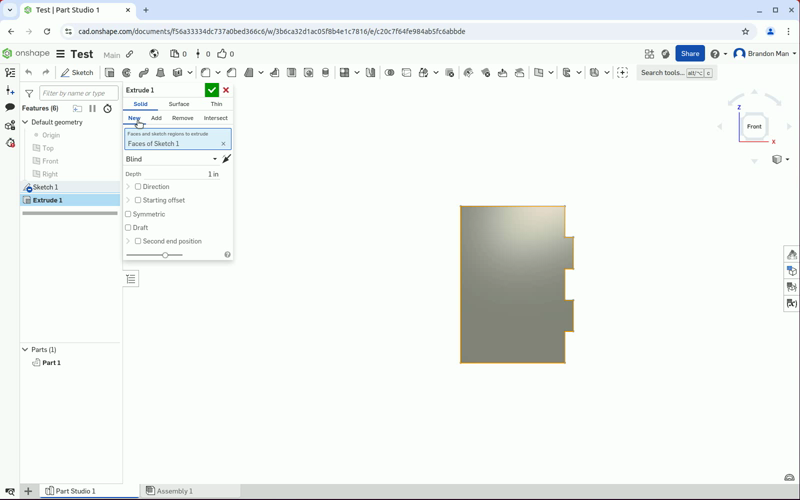
click(137, 120)
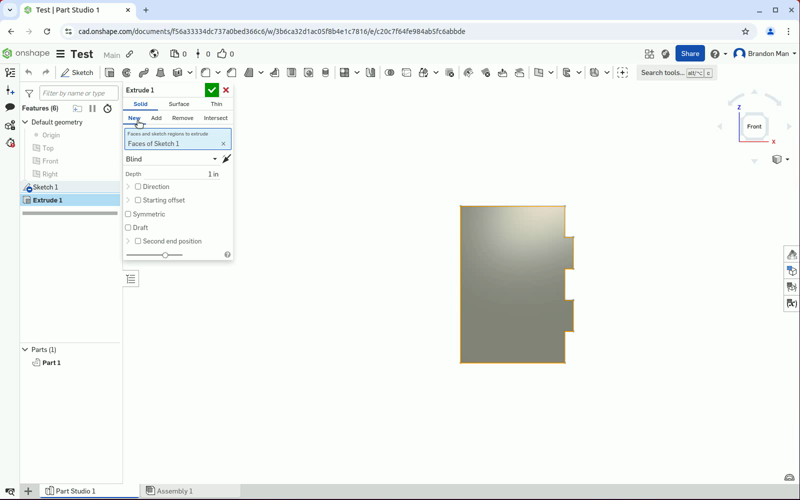
key(tab, 4)
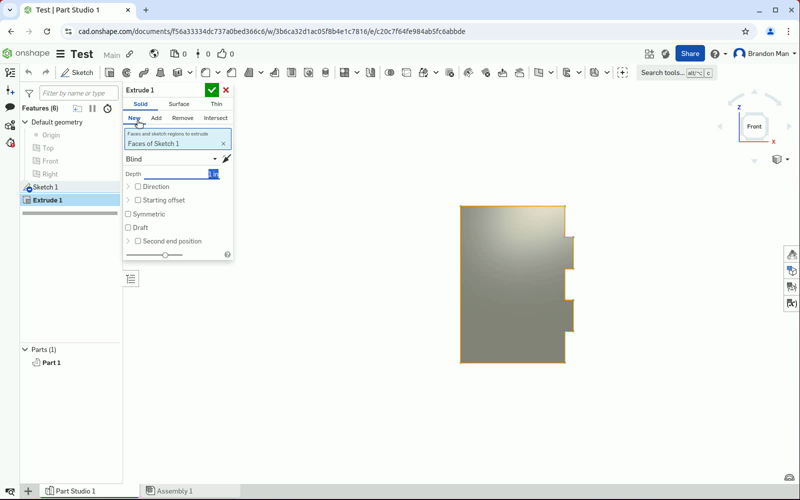
text(1.685)
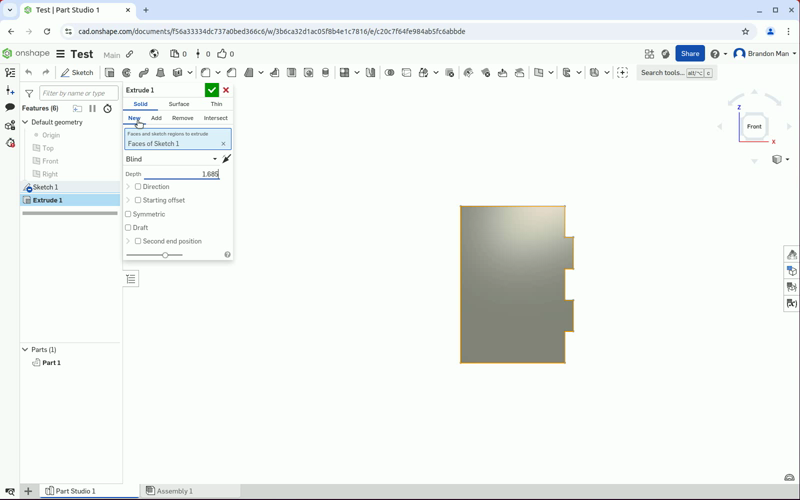
key(enter)
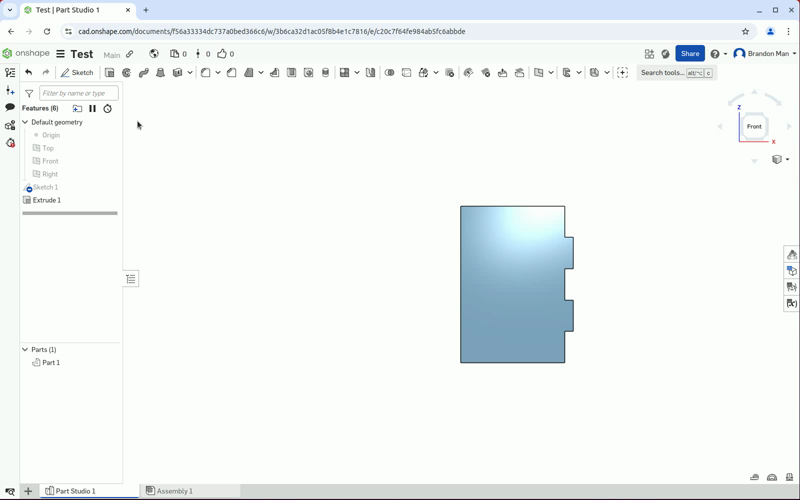
key(shift+h)
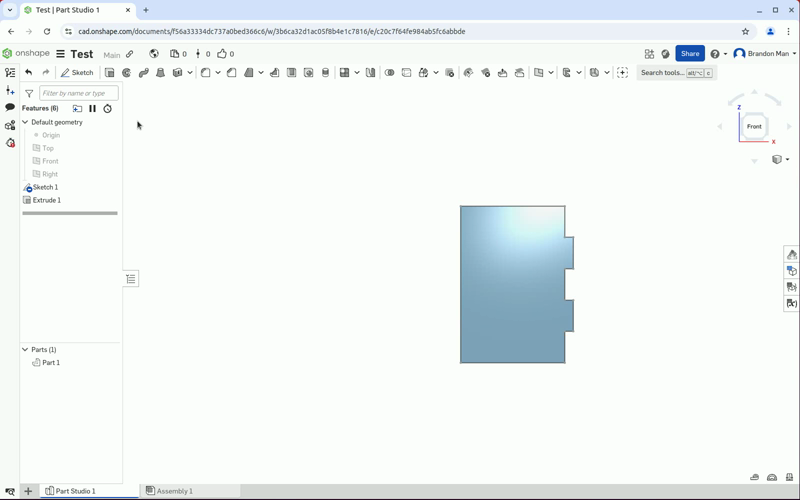
key(shift+h)
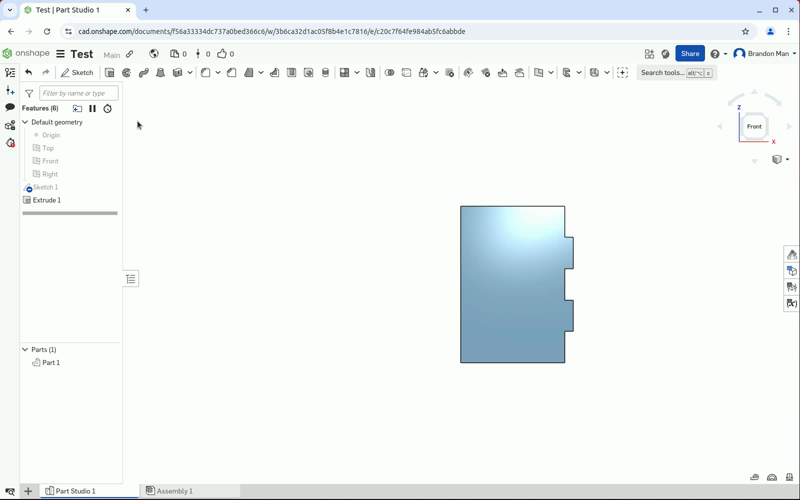
mouse_move(73, 189)
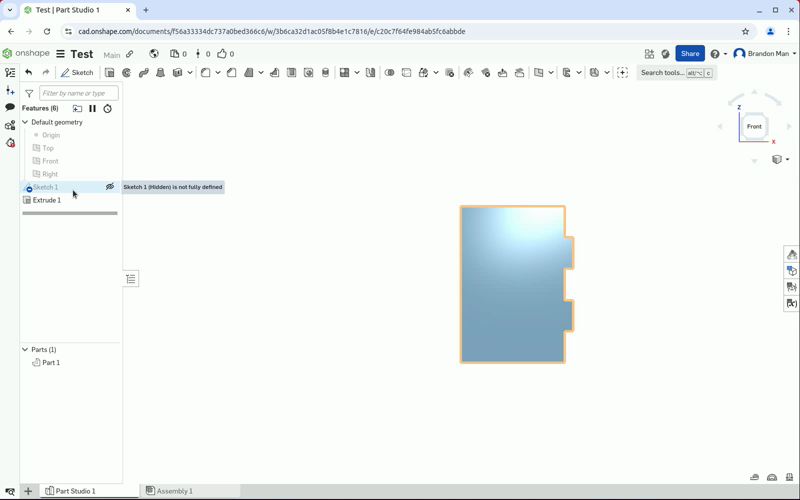
click(73, 189)
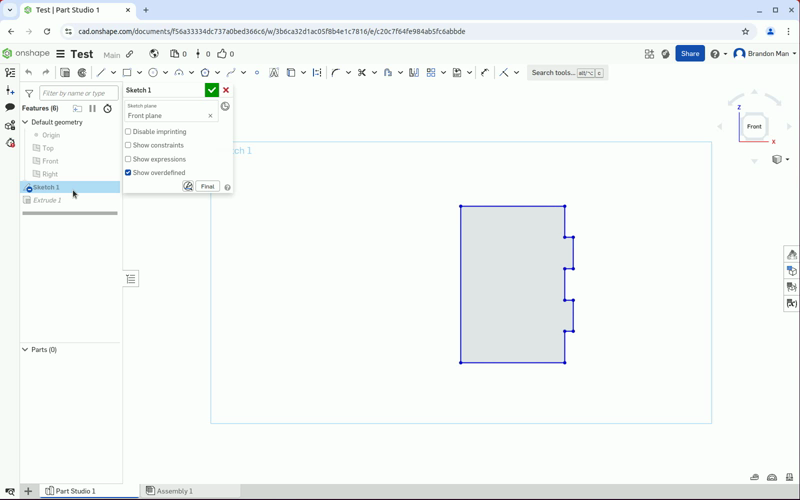
mouse_move(229, 92)
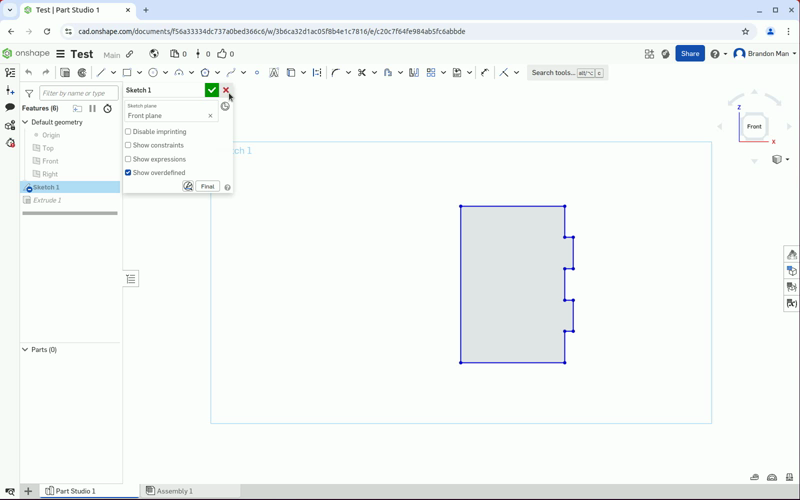
click(229, 92)
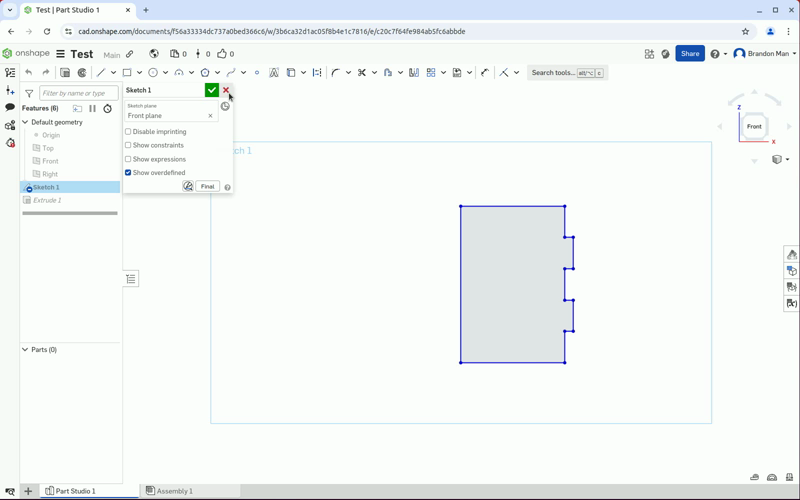
key(shift+s)
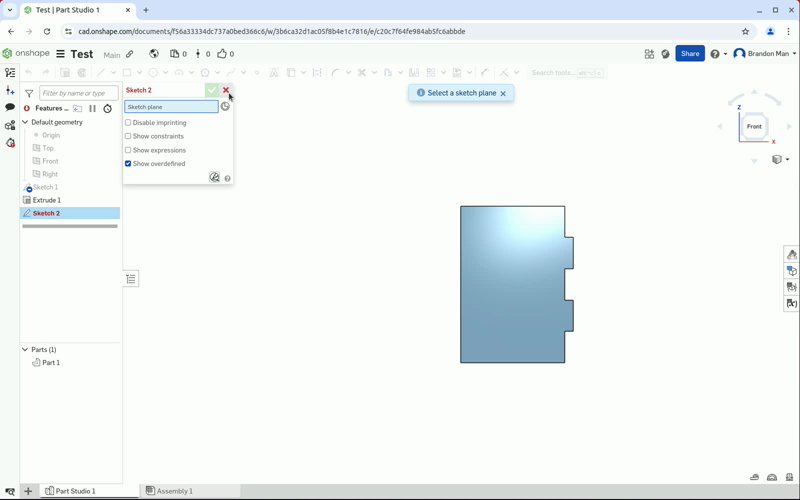
mouse_move(73, 163)
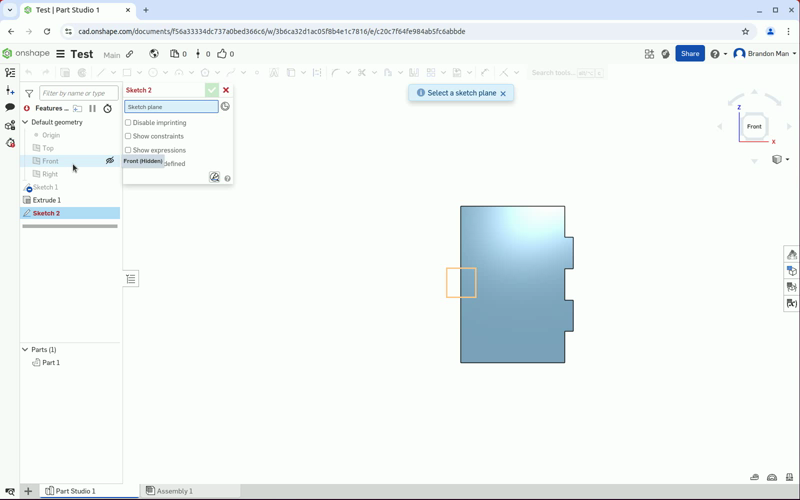
click(73, 163)
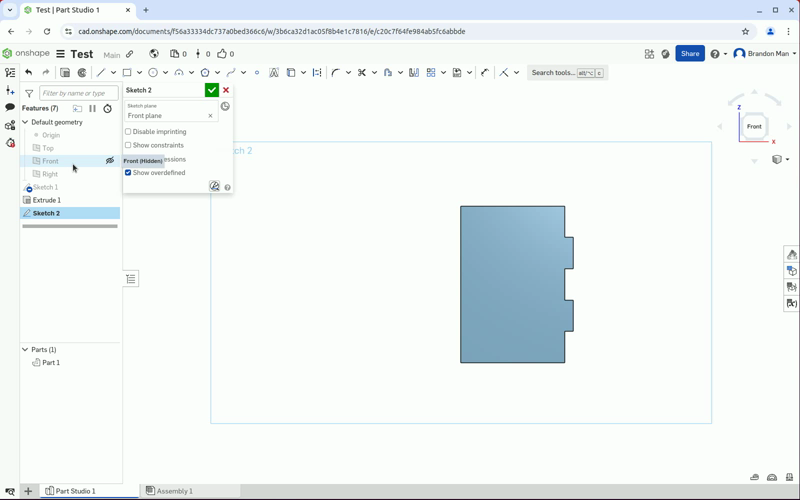
mouse_move(73, 352)
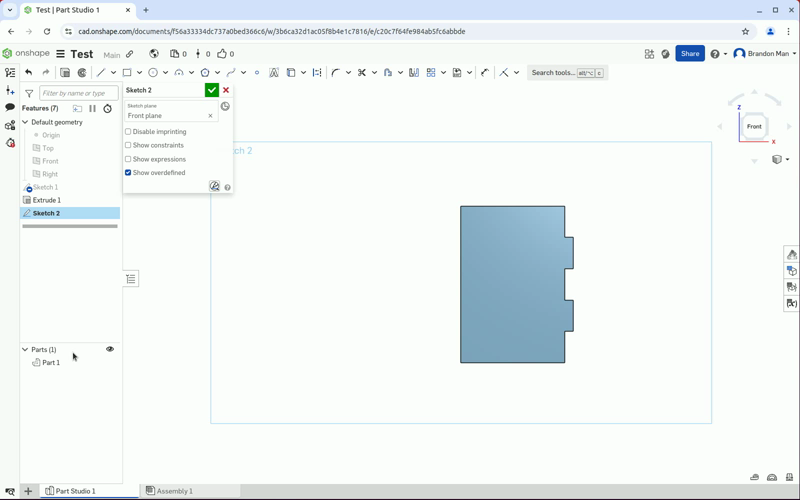
key(y)
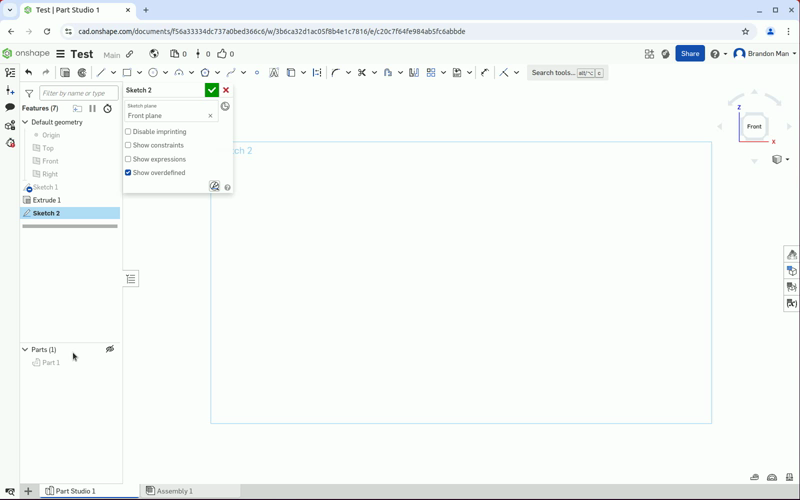
key(l)
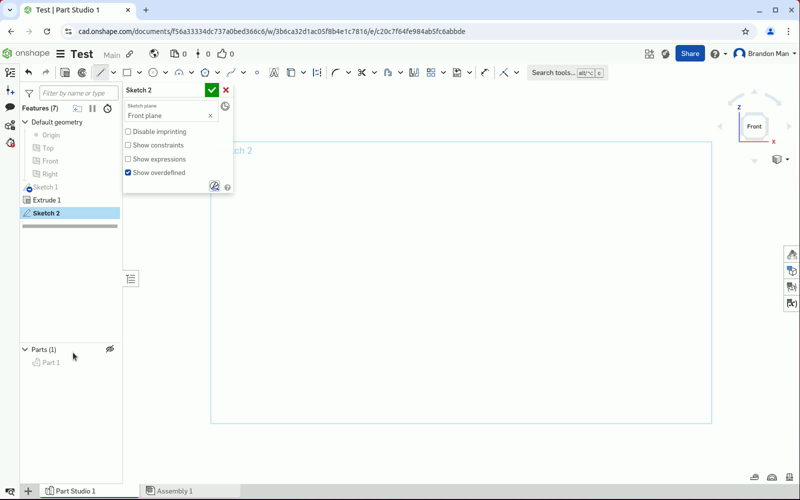
key_down(shift)
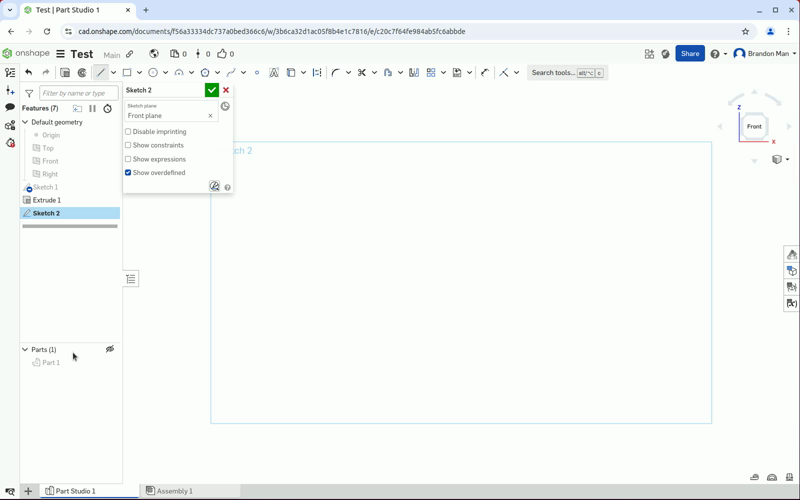
mouse_move(348, 330)
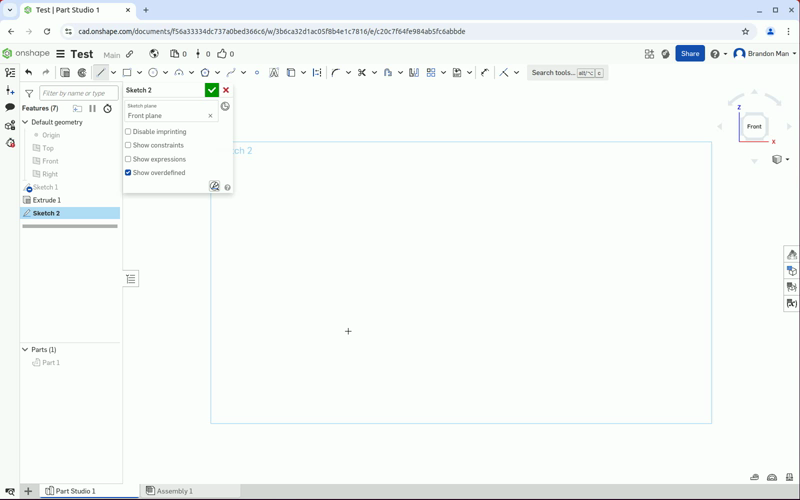
click(348, 330)
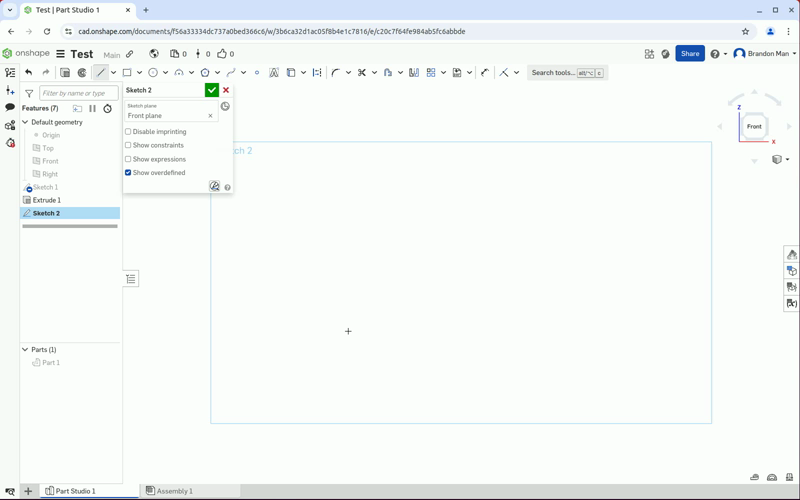
key_up(shift)
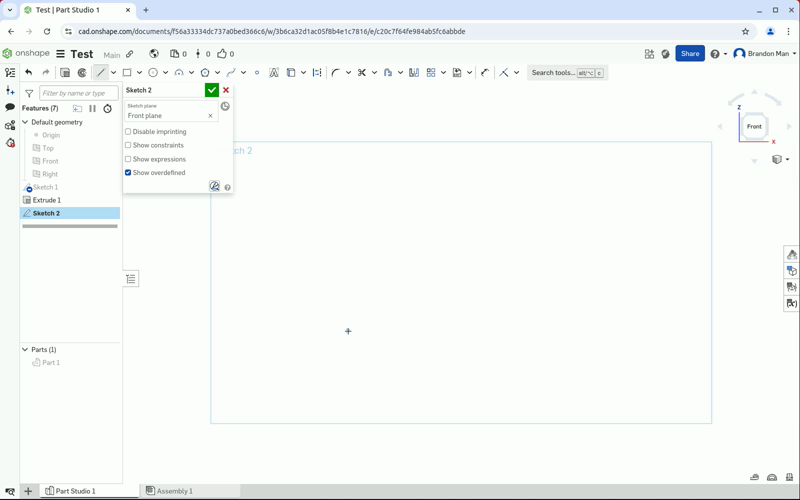
key_down(shift)
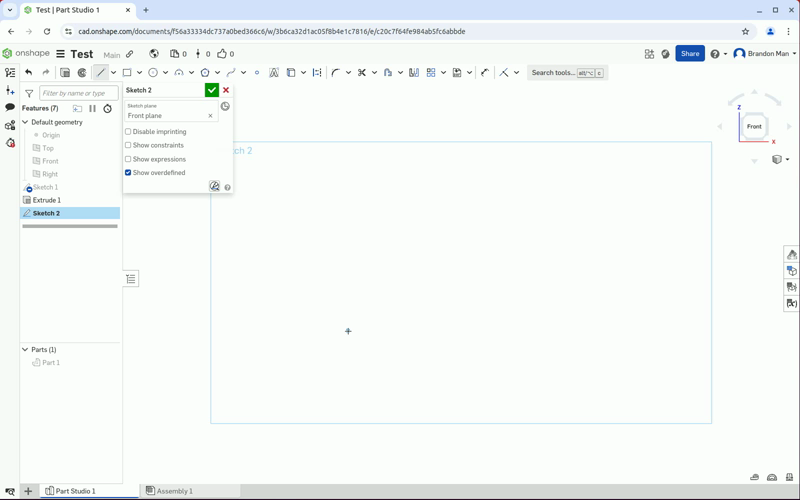
mouse_move(378, 330)
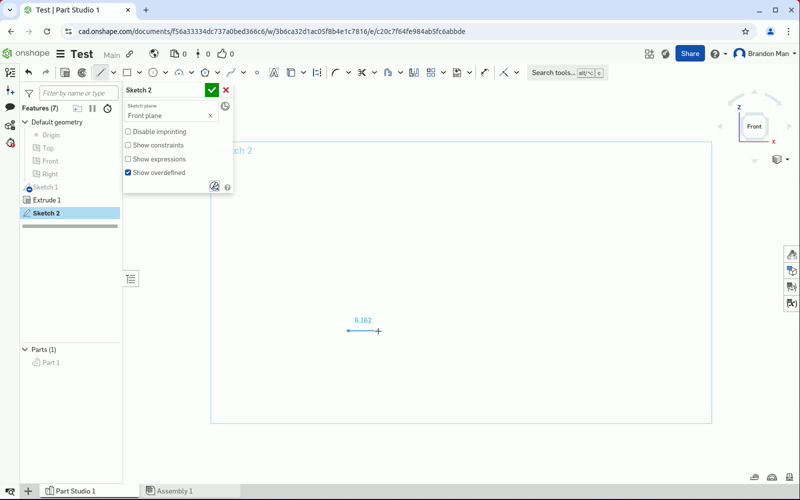
mouse_move(356, 330)
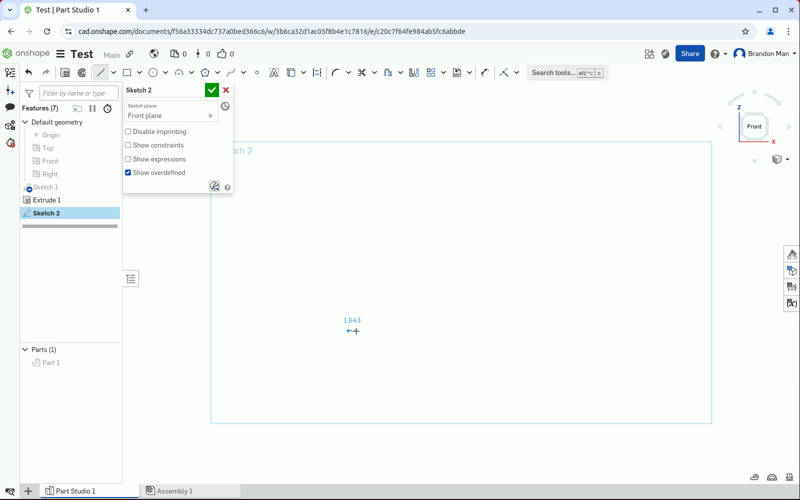
click(356, 330)
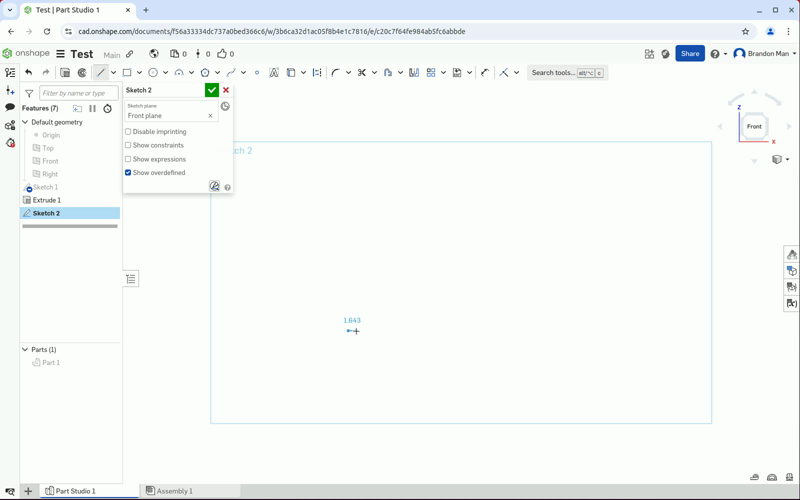
key_up(shift)
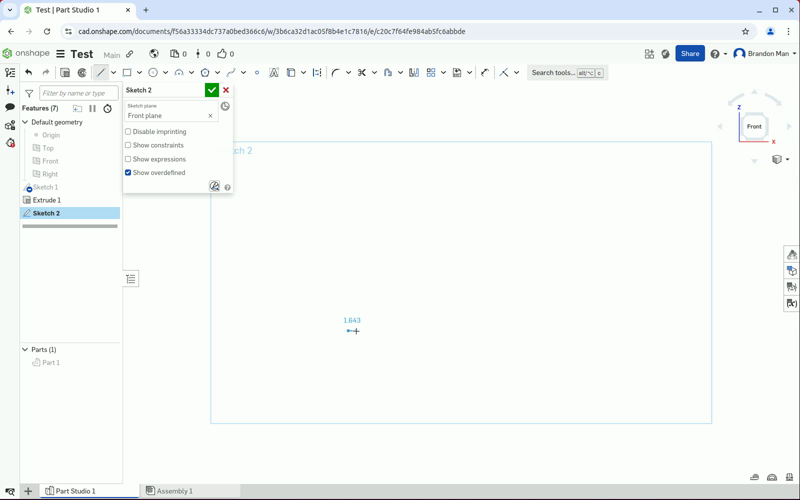
key_down(shift)
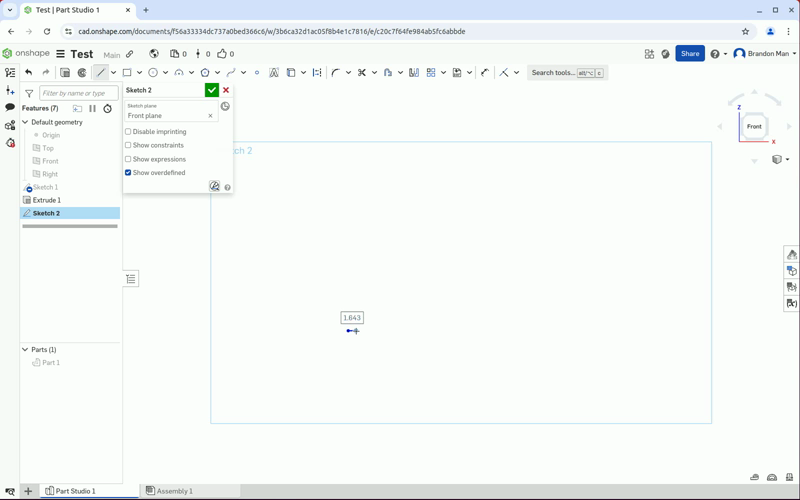
mouse_move(386, 330)
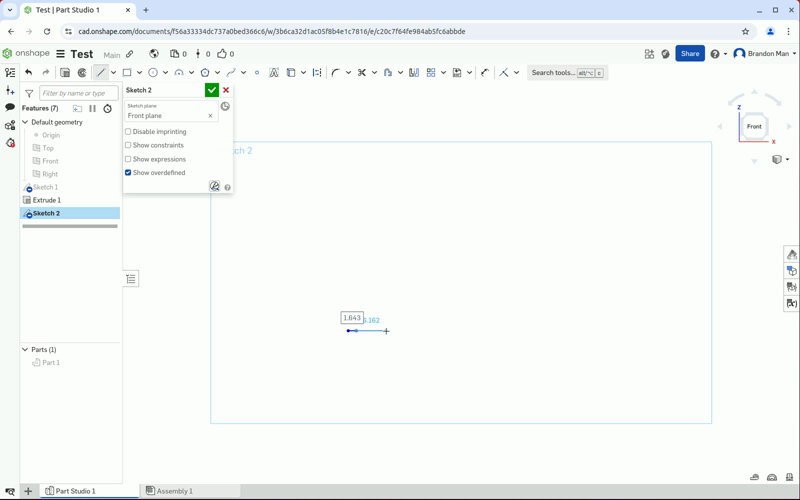
mouse_move(356, 362)
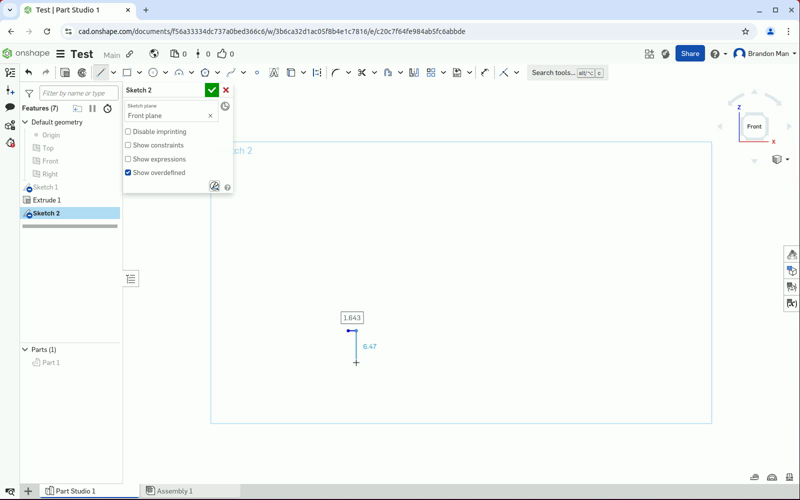
click(356, 362)
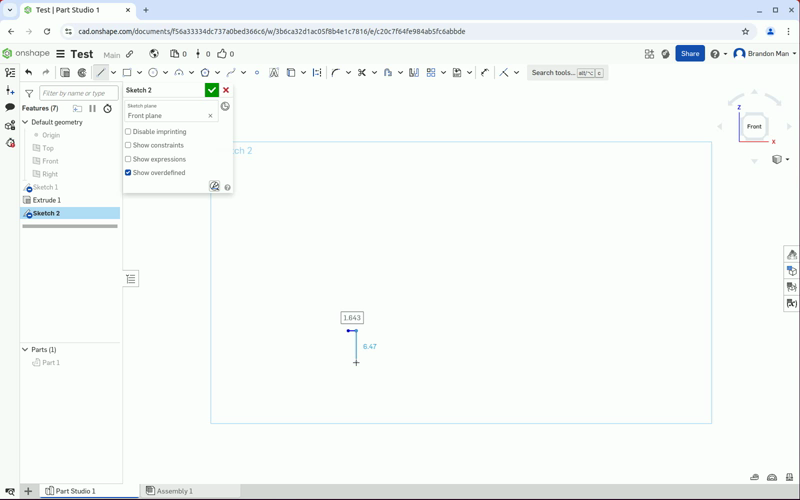
key_up(shift)
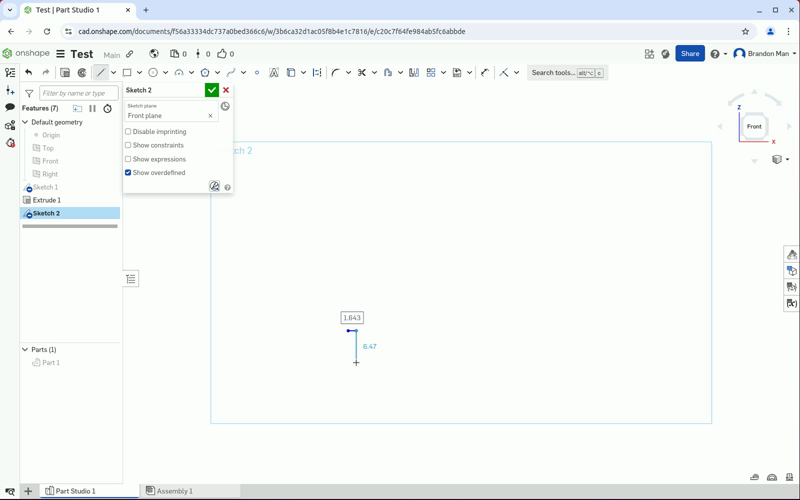
key_down(shift)
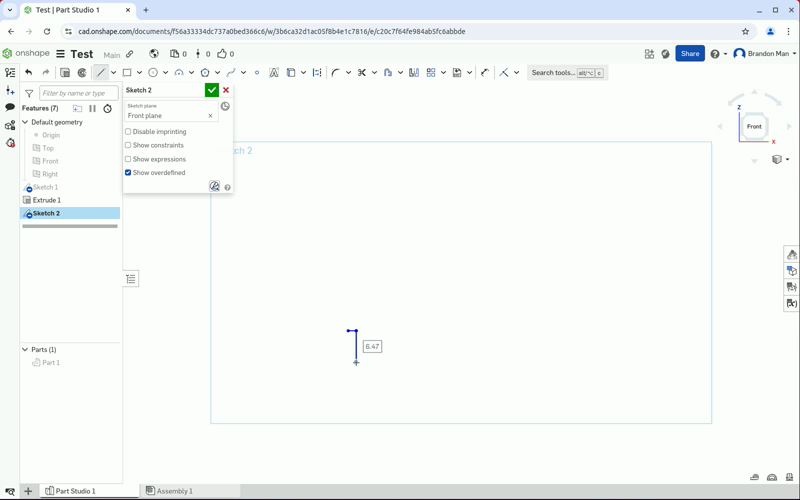
mouse_move(460, 362)
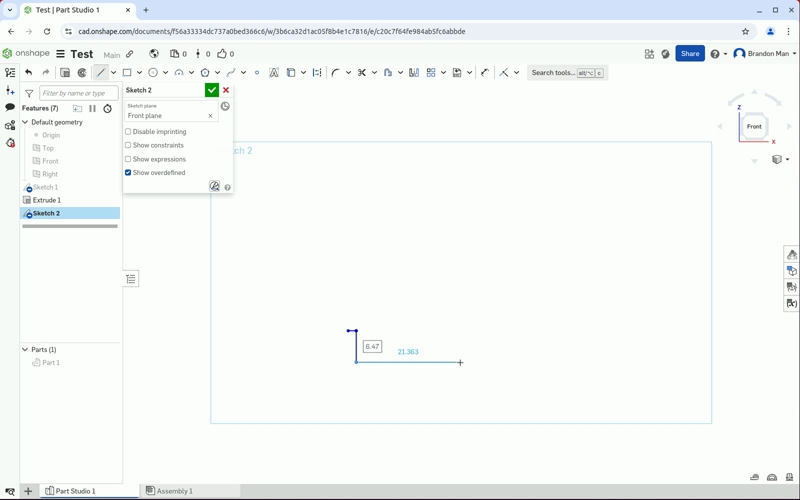
click(460, 362)
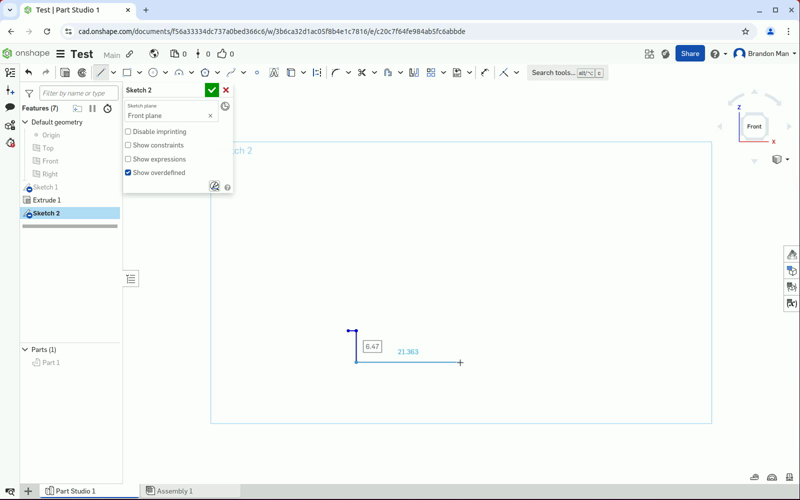
key_up(shift)
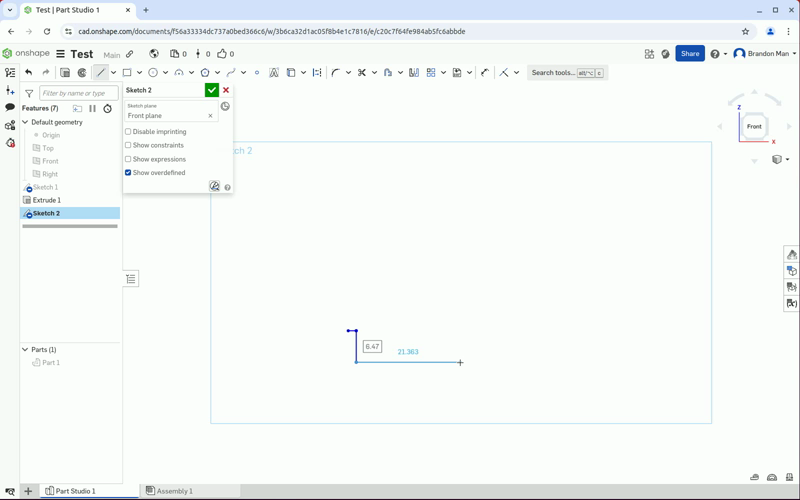
key_down(shift)
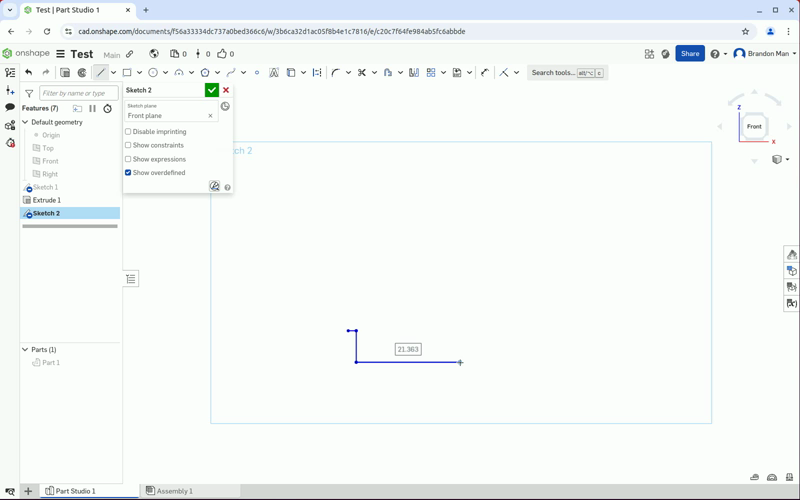
mouse_move(460, 205)
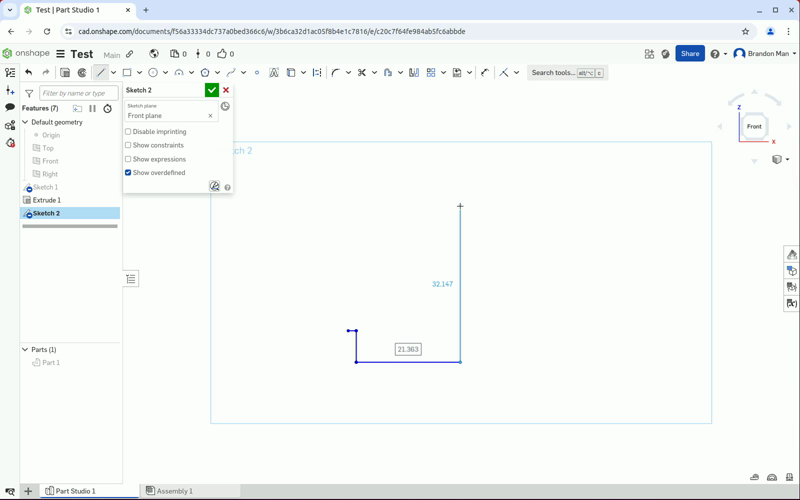
click(460, 205)
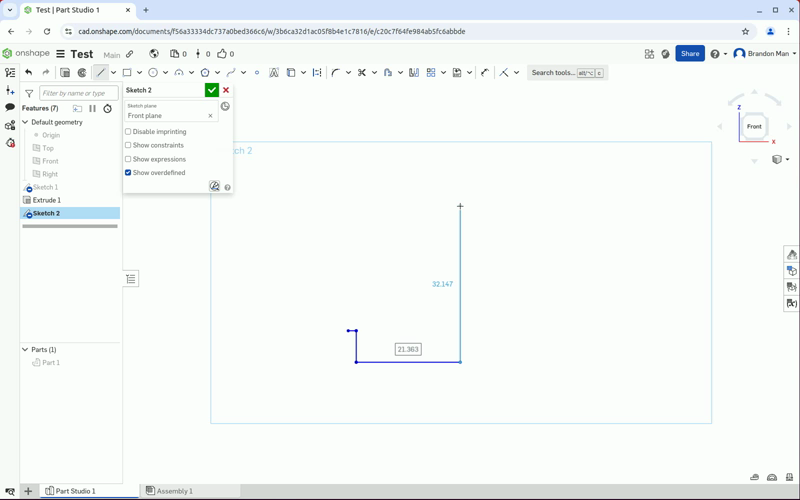
key_up(shift)
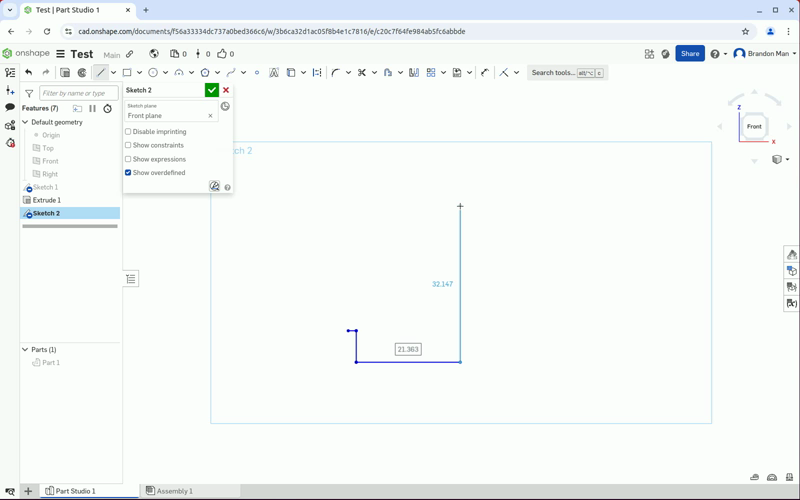
key_down(shift)
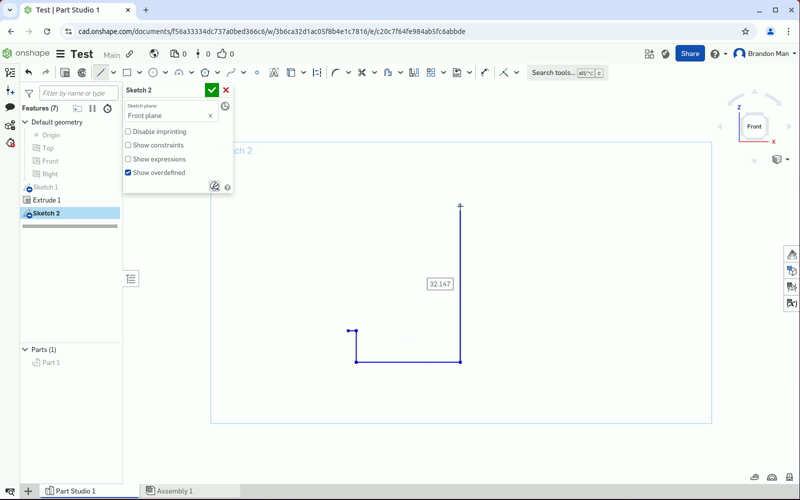
mouse_move(356, 205)
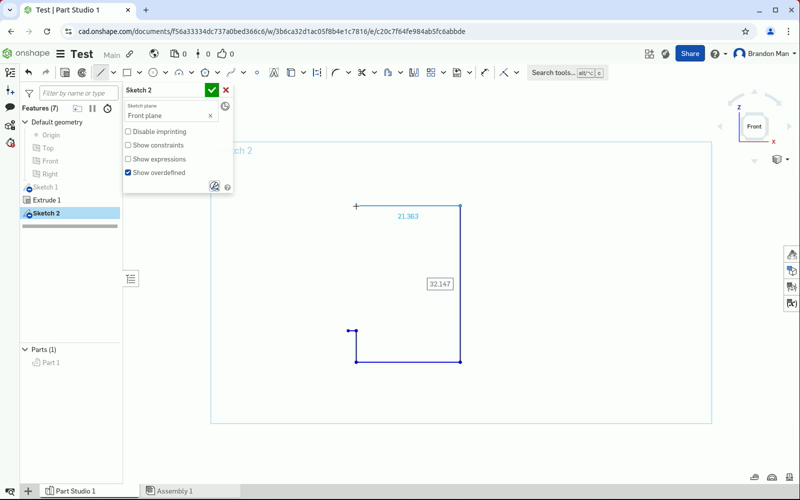
click(356, 205)
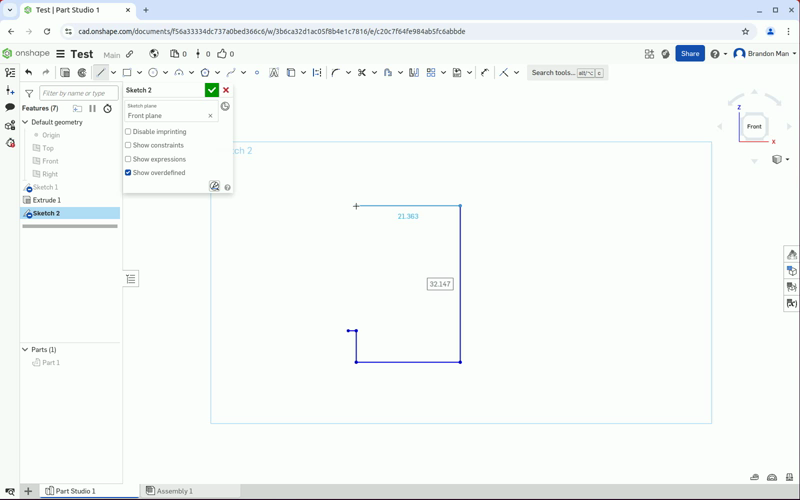
key_up(shift)
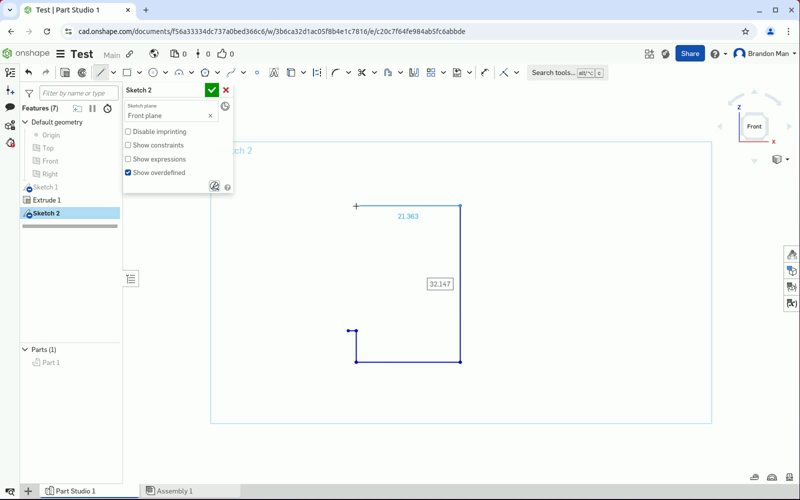
key_down(shift)
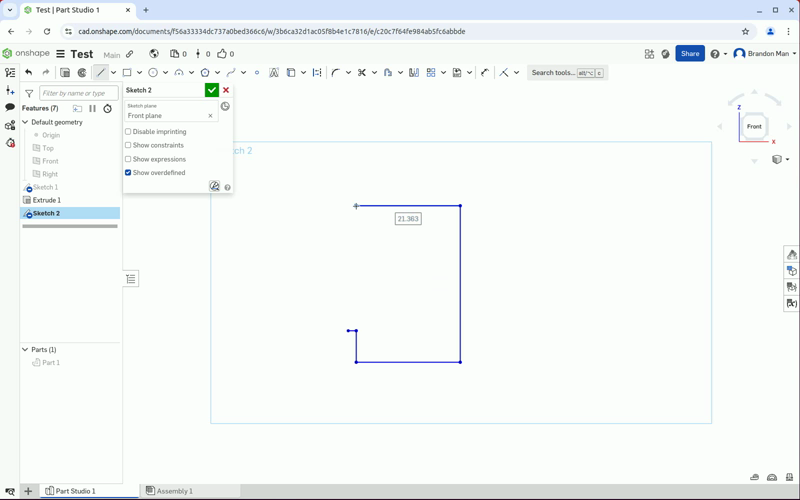
mouse_move(386, 205)
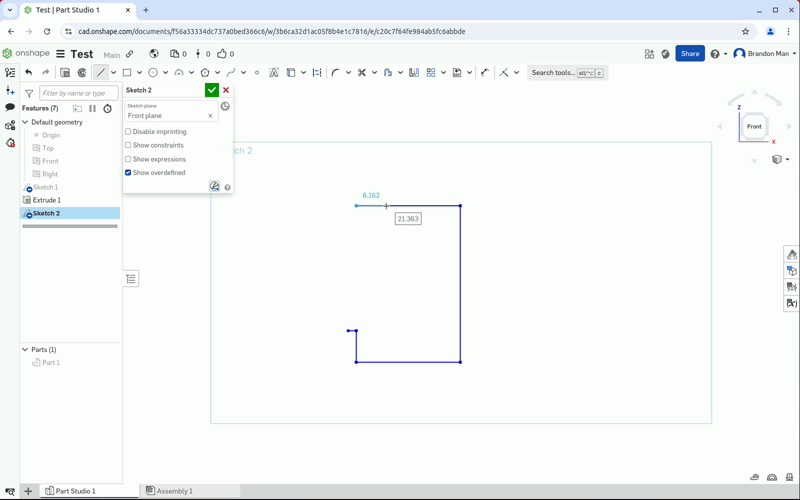
mouse_move(356, 236)
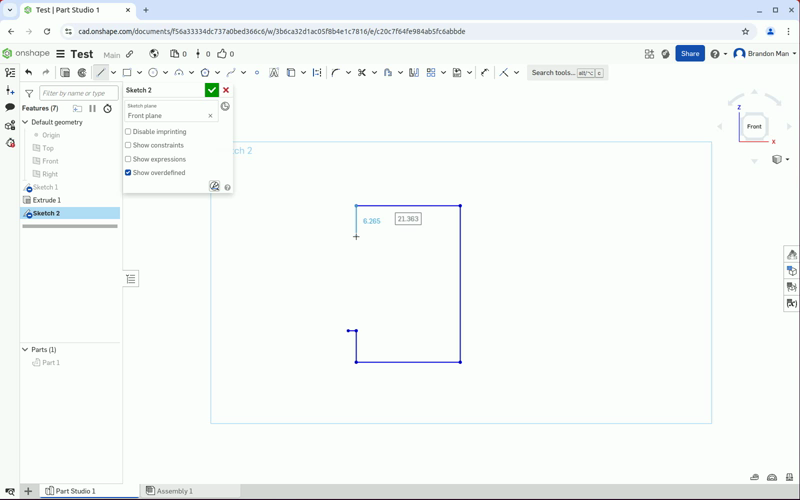
click(356, 236)
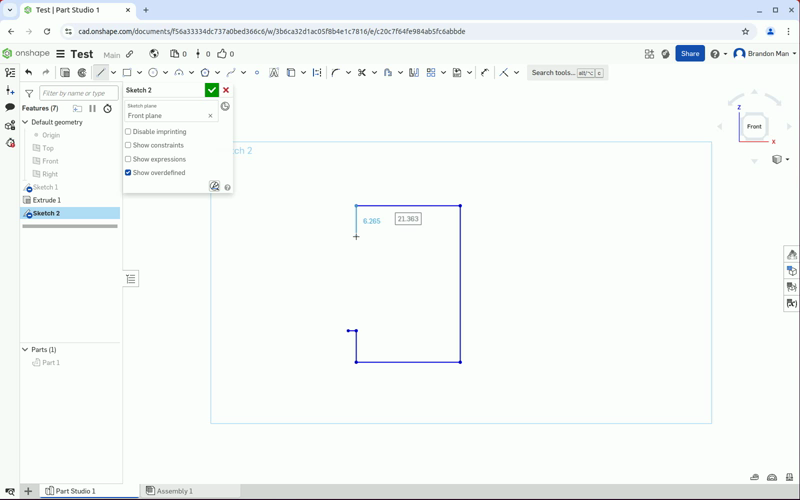
key_up(shift)
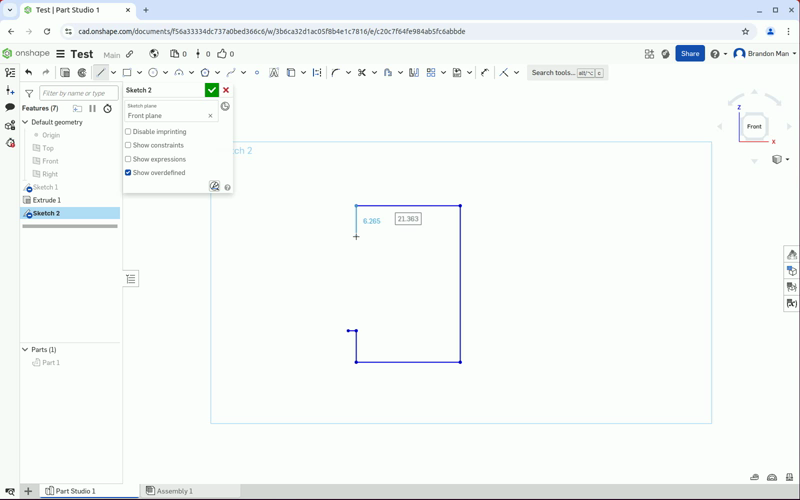
key_down(shift)
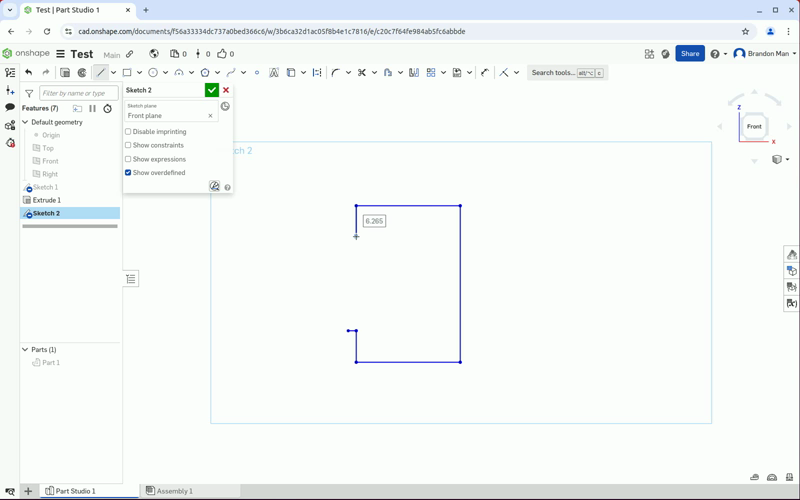
mouse_move(386, 236)
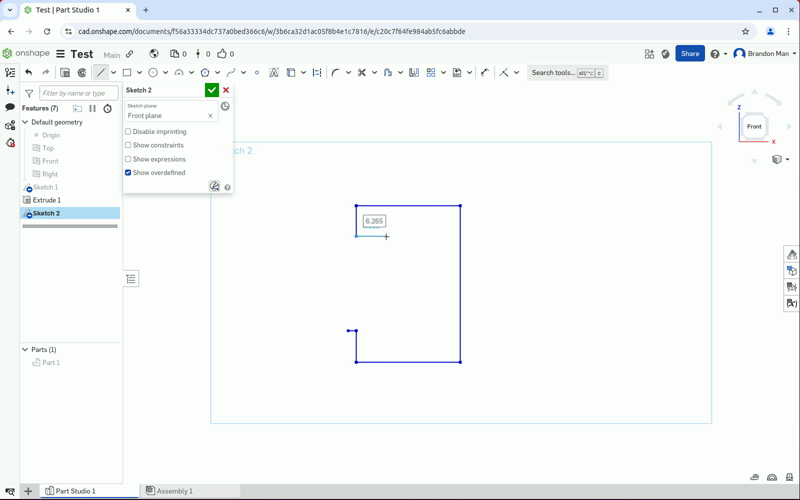
mouse_move(348, 236)
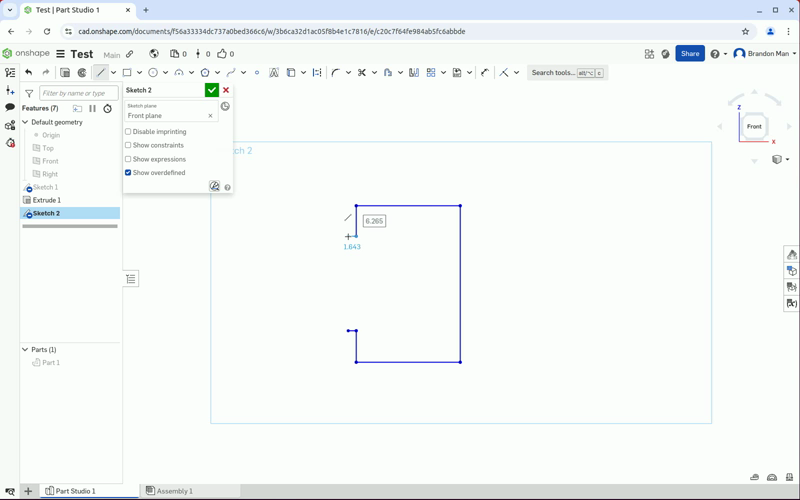
click(348, 236)
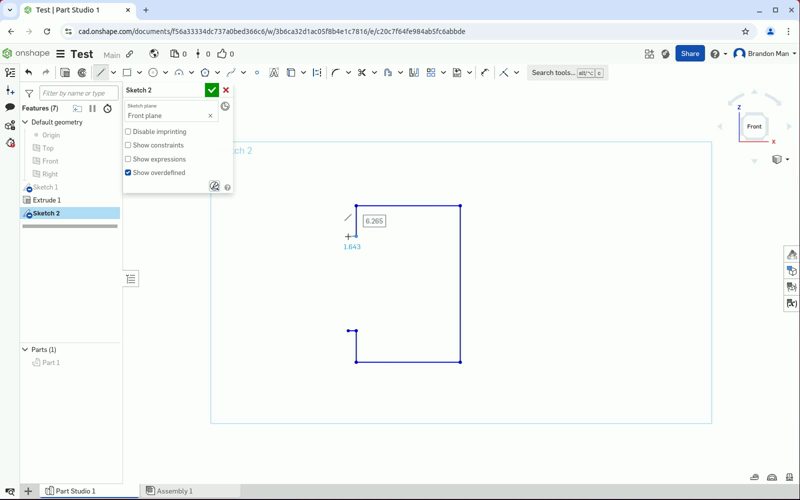
key_up(shift)
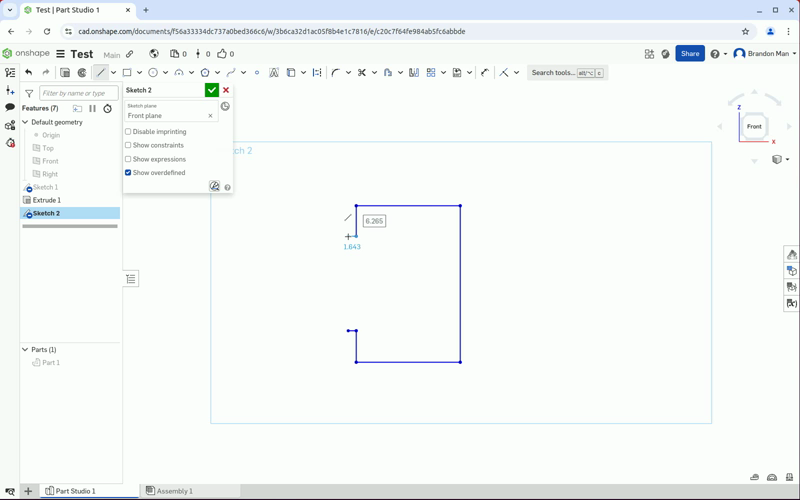
key_down(shift)
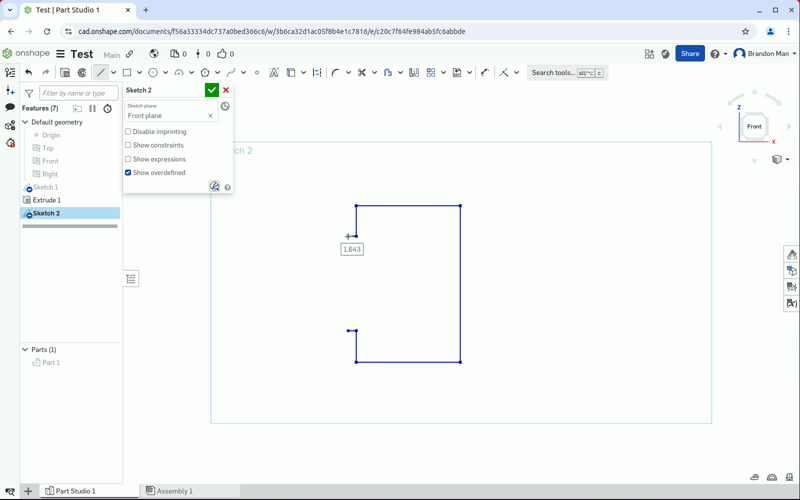
mouse_move(378, 236)
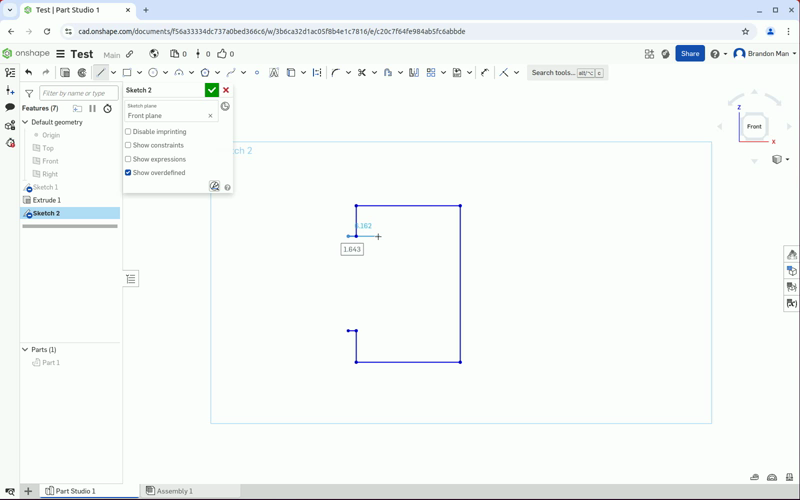
mouse_move(348, 267)
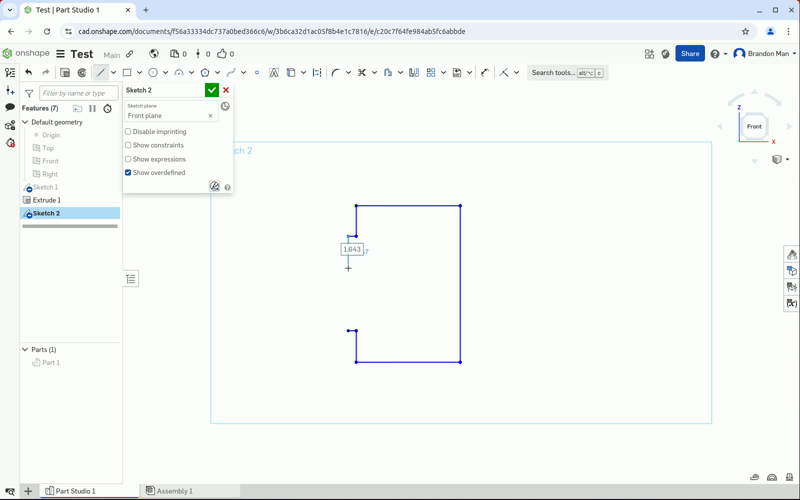
click(348, 267)
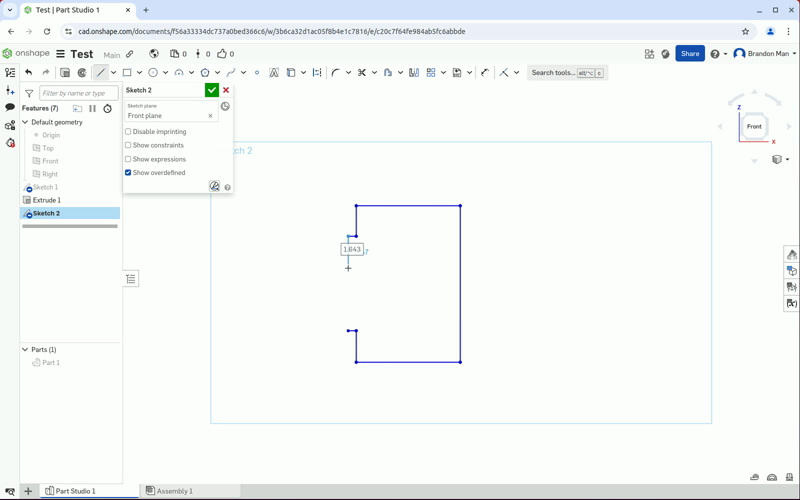
key_up(shift)
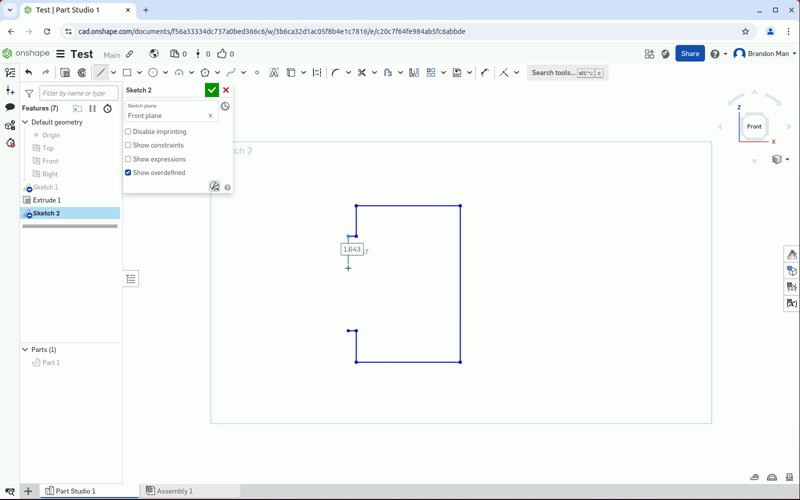
key_down(shift)
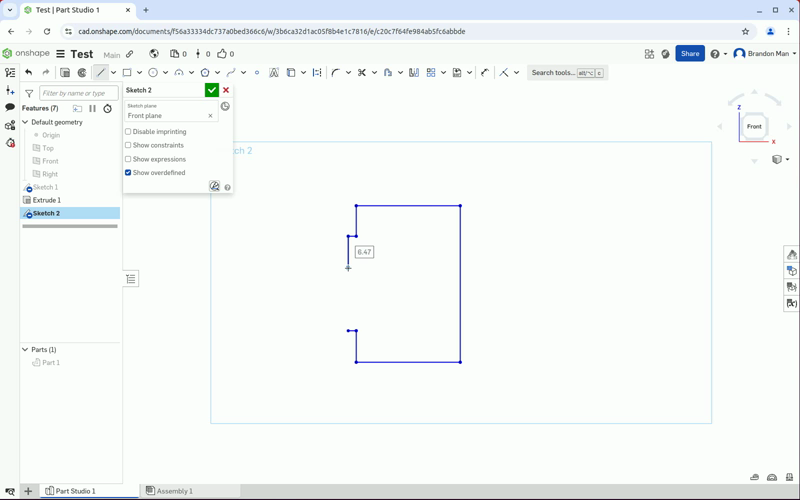
mouse_move(378, 267)
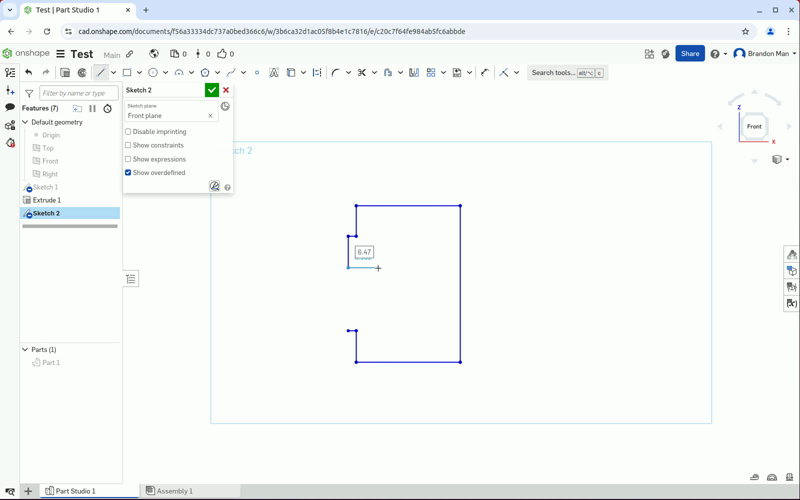
mouse_move(356, 267)
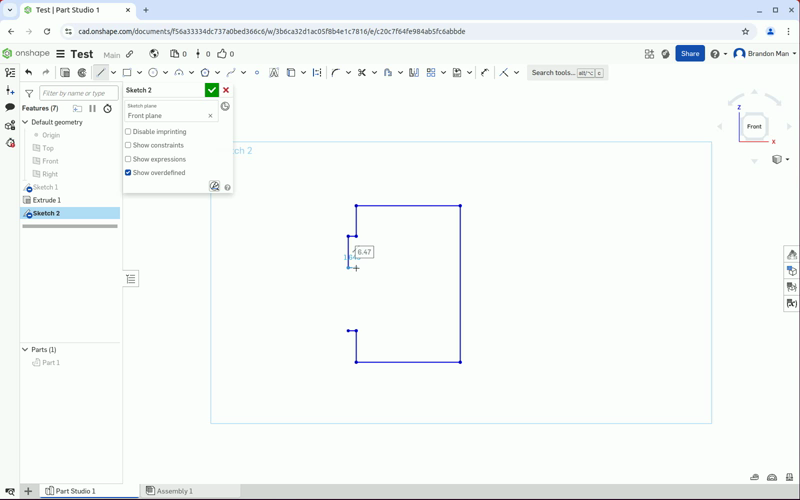
click(356, 267)
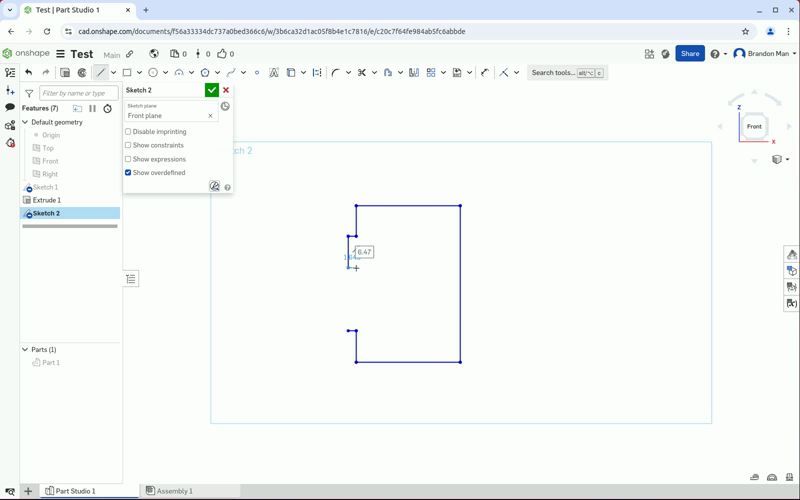
key_up(shift)
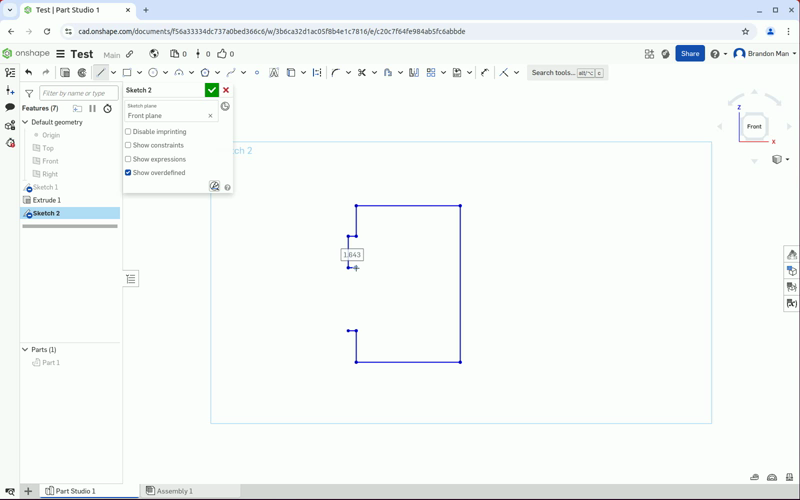
key_down(shift)
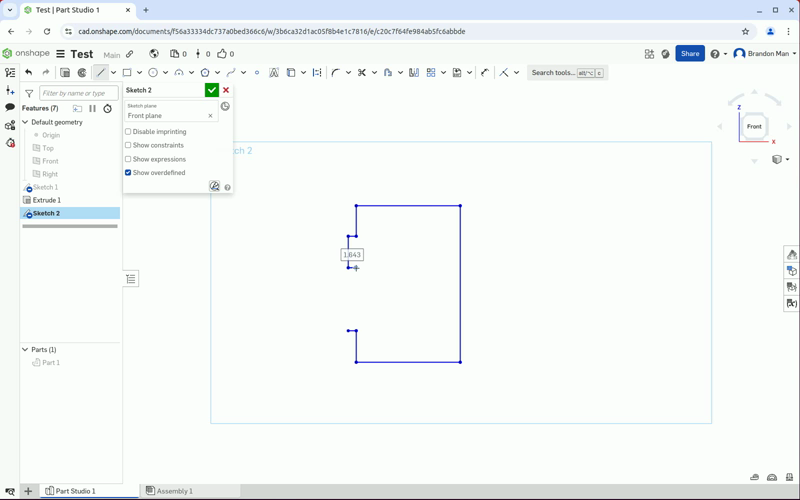
mouse_move(386, 267)
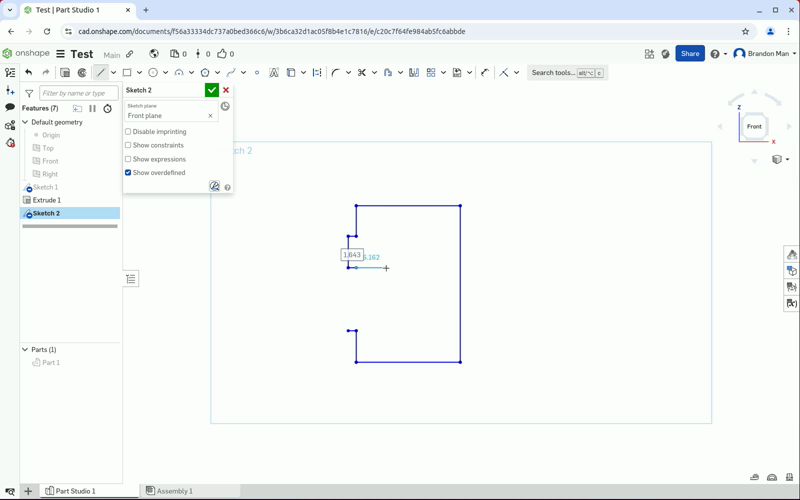
mouse_move(356, 299)
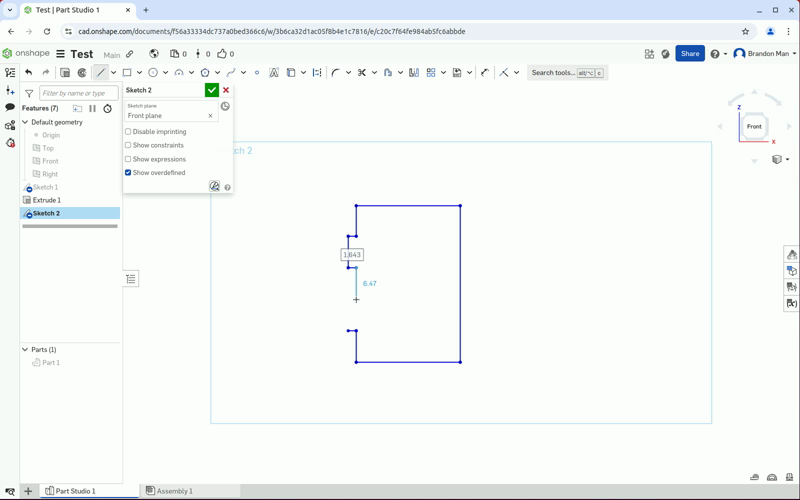
click(356, 299)
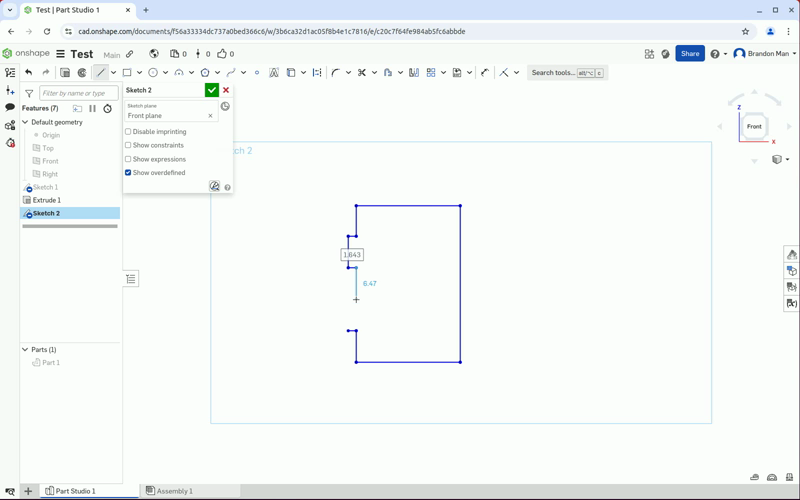
key_up(shift)
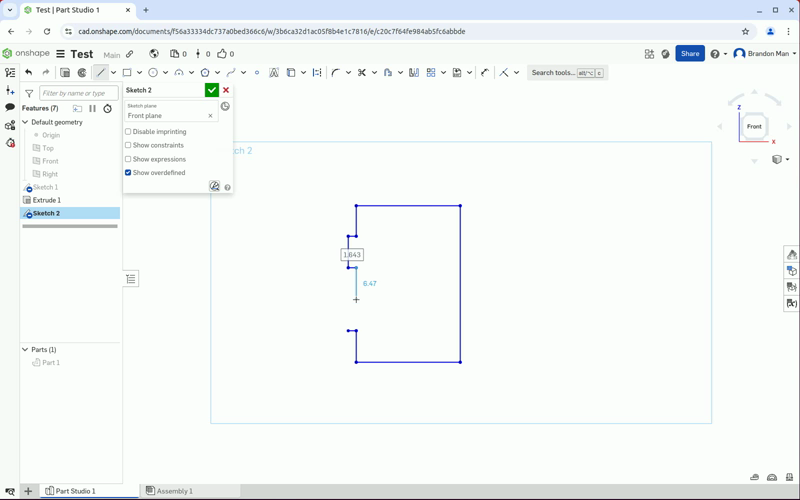
key_down(shift)
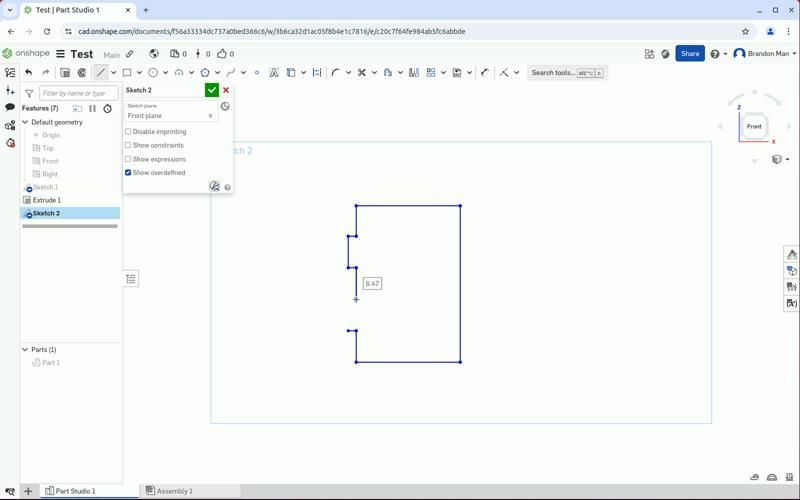
mouse_move(386, 299)
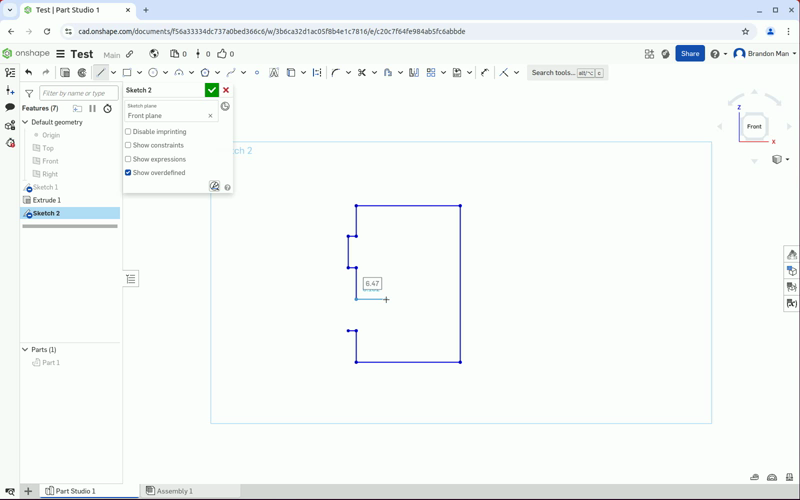
mouse_move(348, 299)
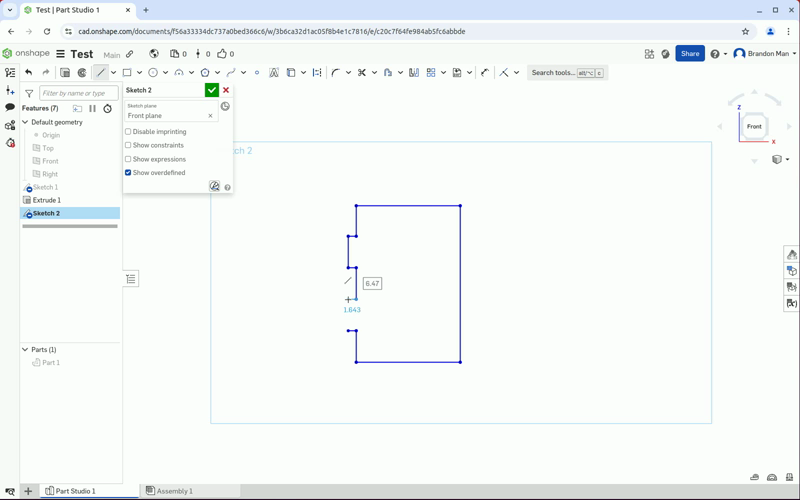
click(348, 299)
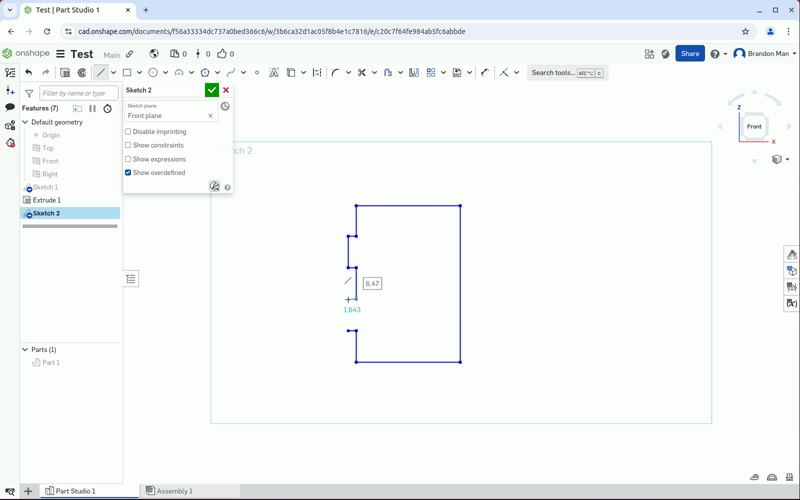
key_up(shift)
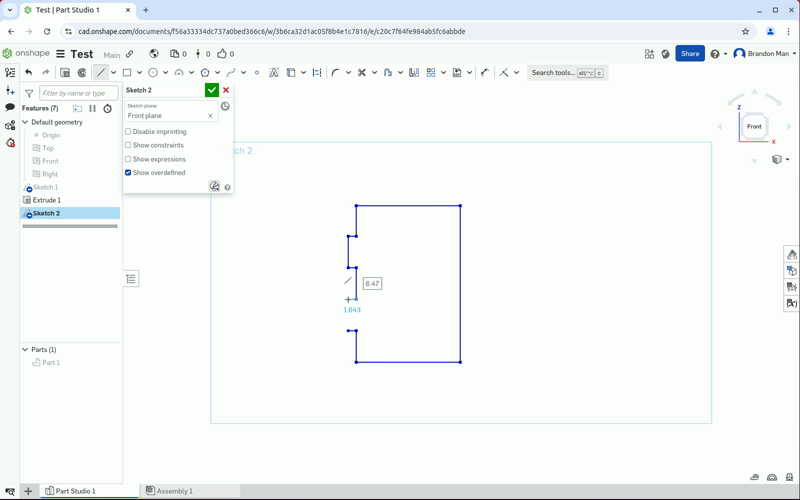
mouse_move(378, 299)
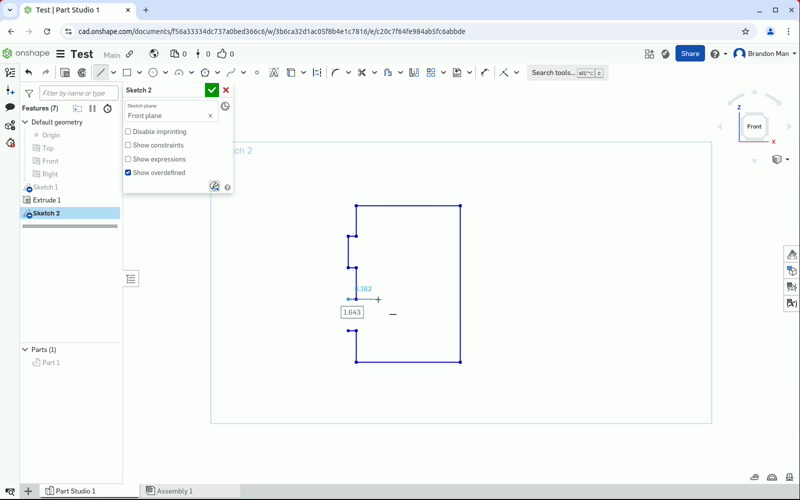
key_down(shift)
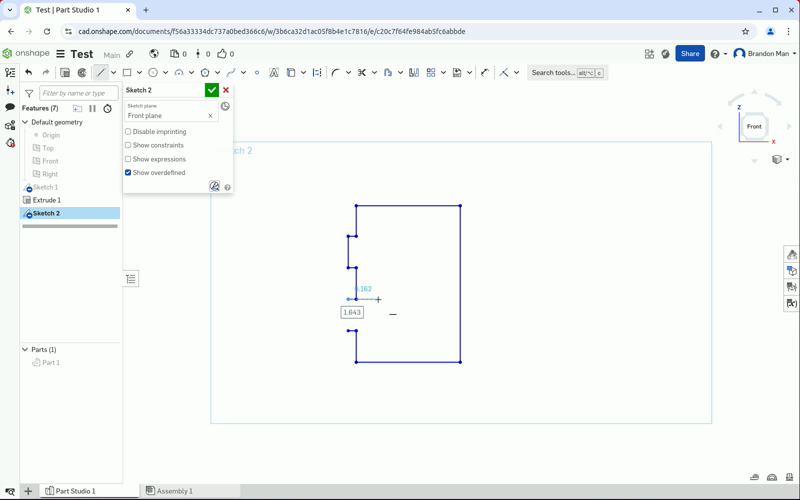
mouse_move(348, 330)
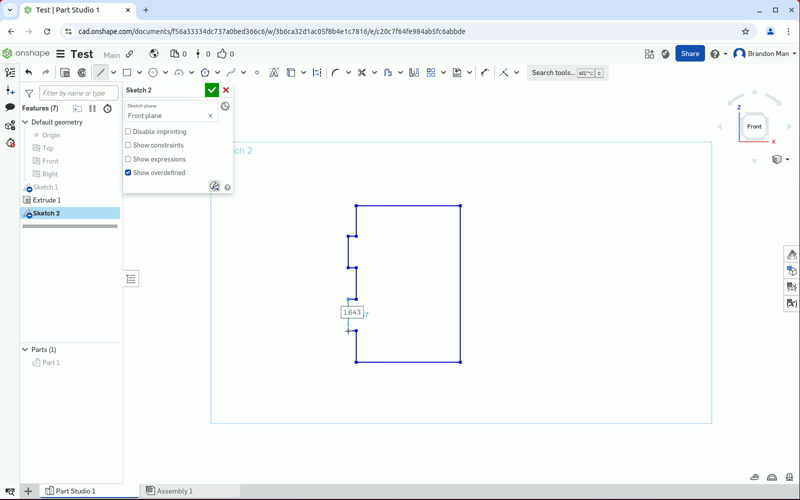
key_up(shift)
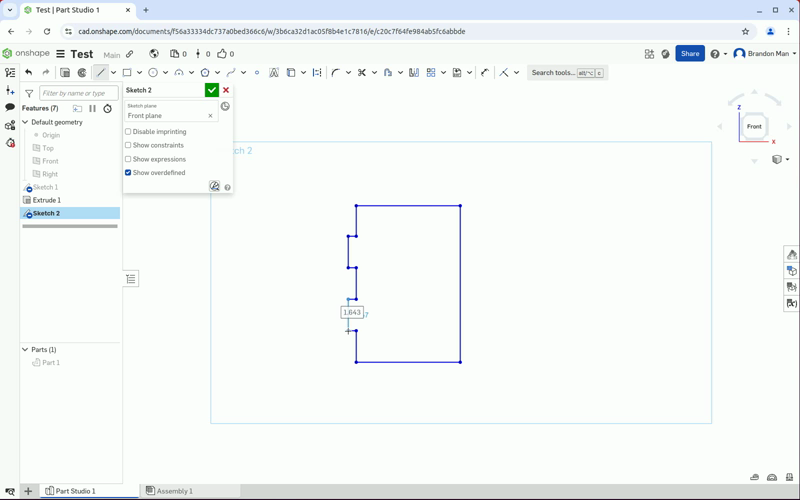
click(348, 330)
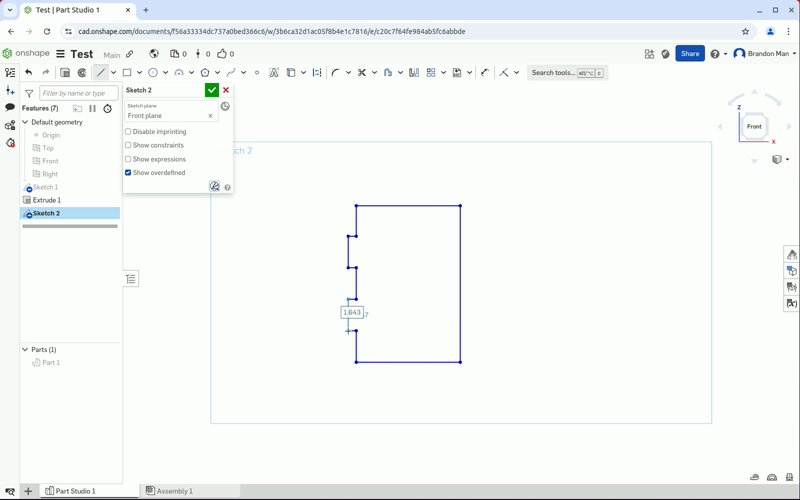
key(esc)
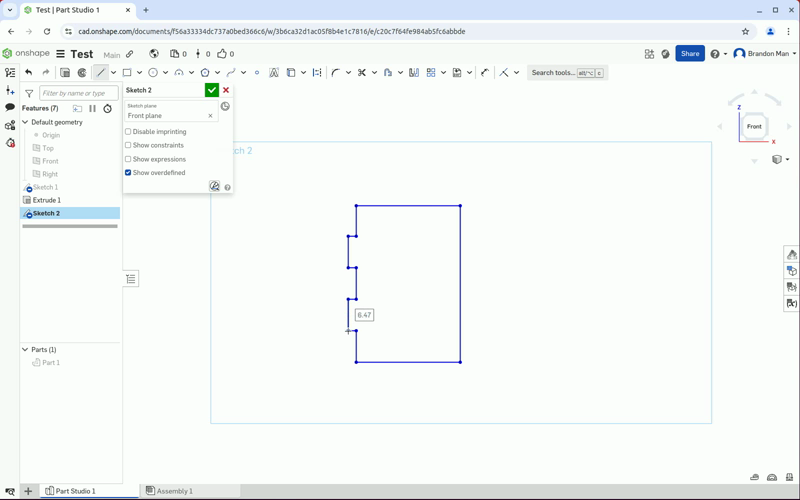
mouse_move(399, 228)
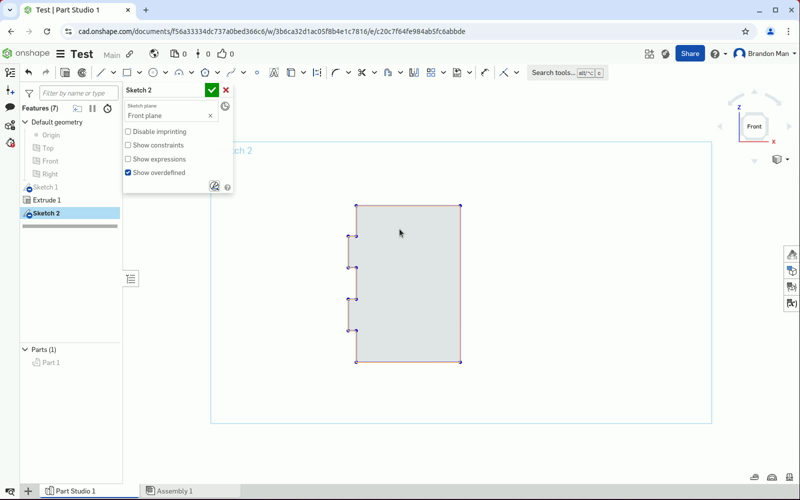
click(399, 228)
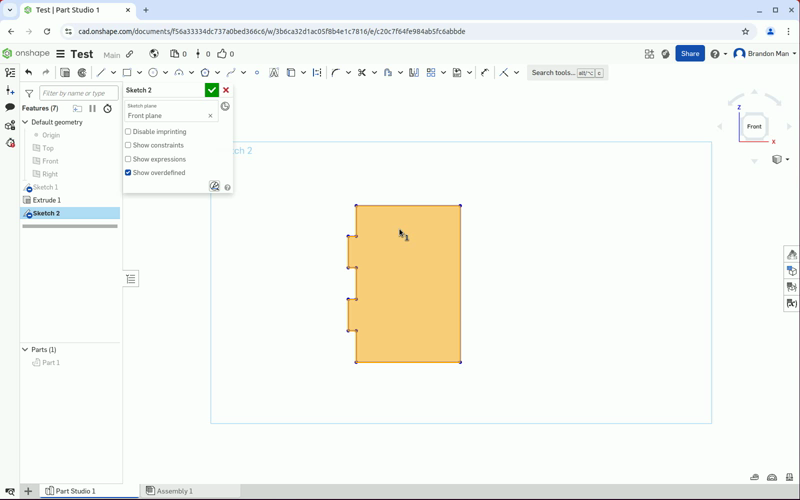
mouse_move(73, 352)
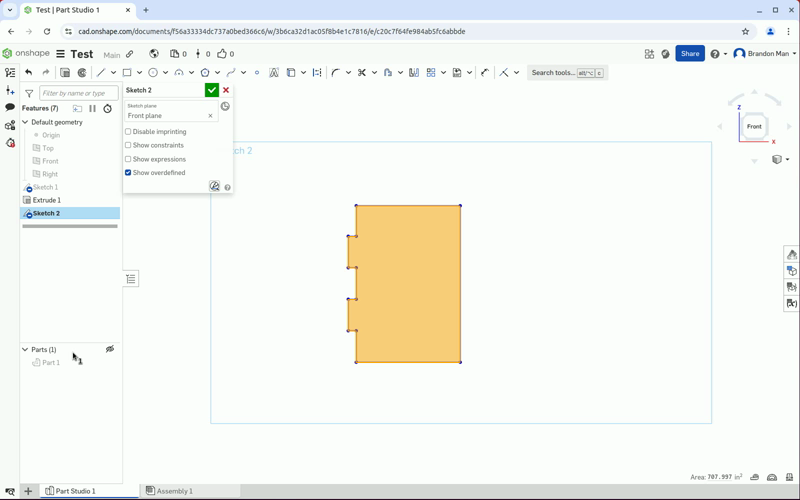
key(shift+y)
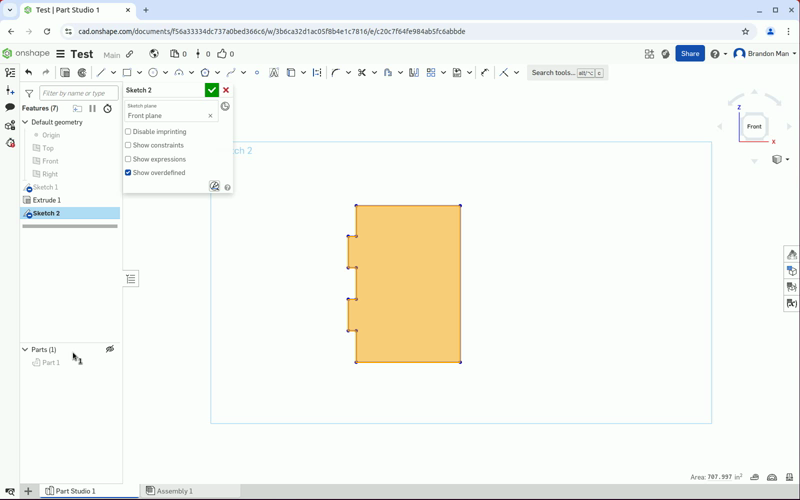
key(shift+e)
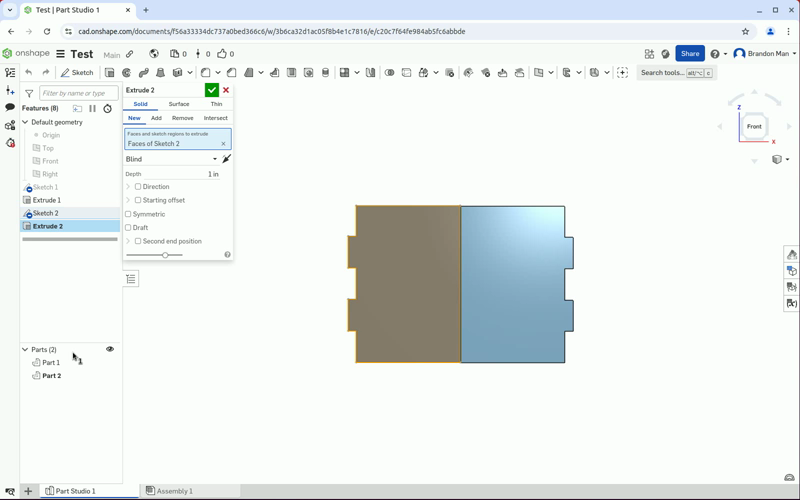
mouse_move(143, 106)
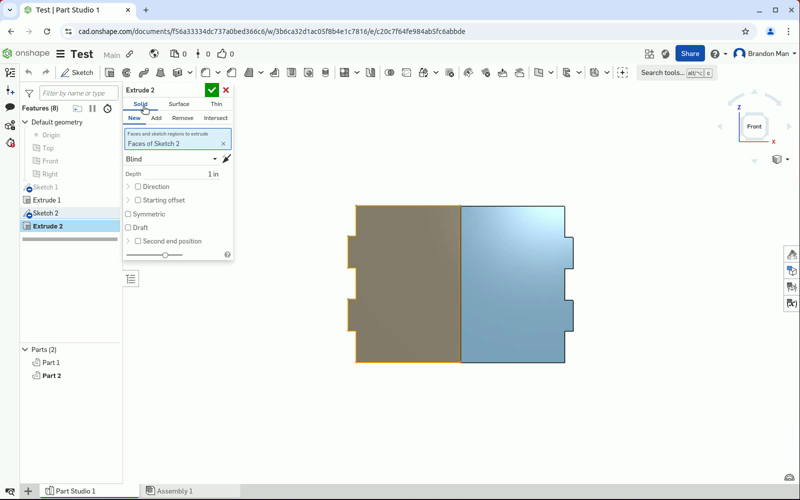
click(143, 106)
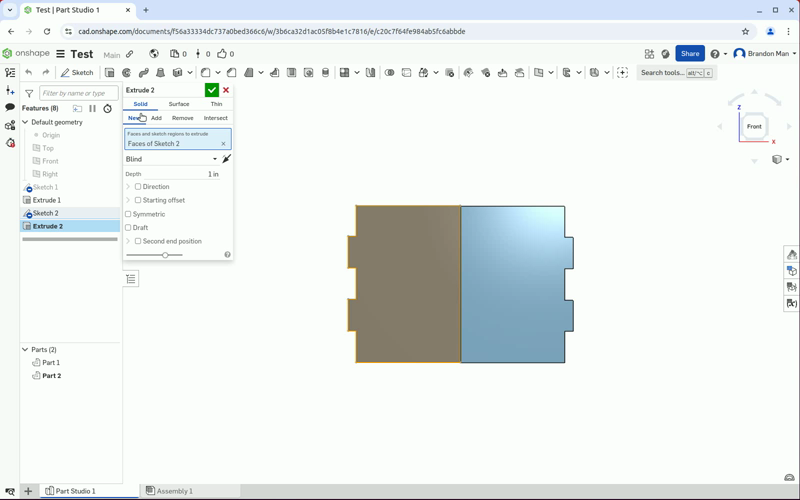
mouse_move(137, 120)
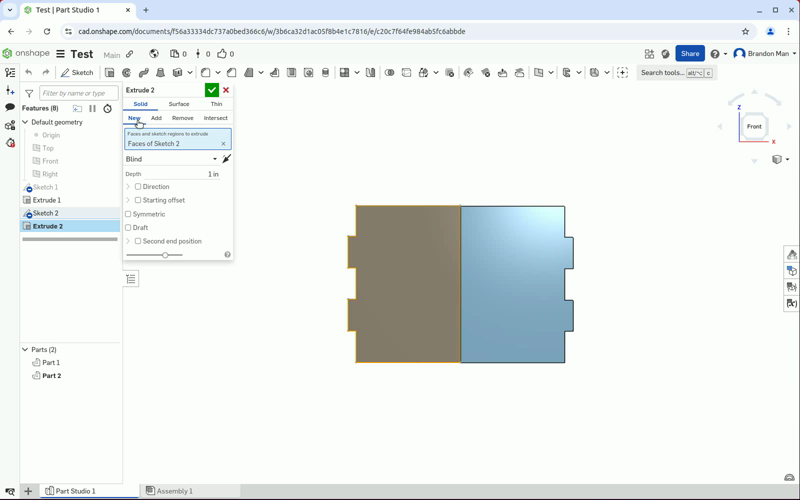
click(137, 120)
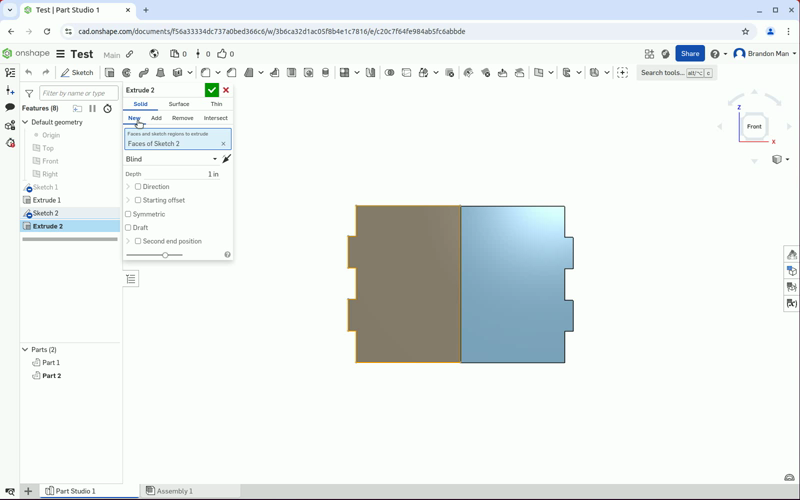
key(tab, 4)
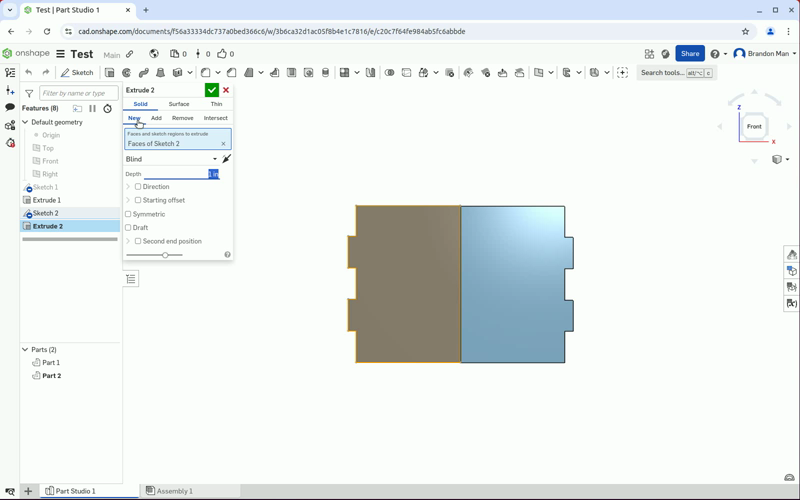
text(1.685)
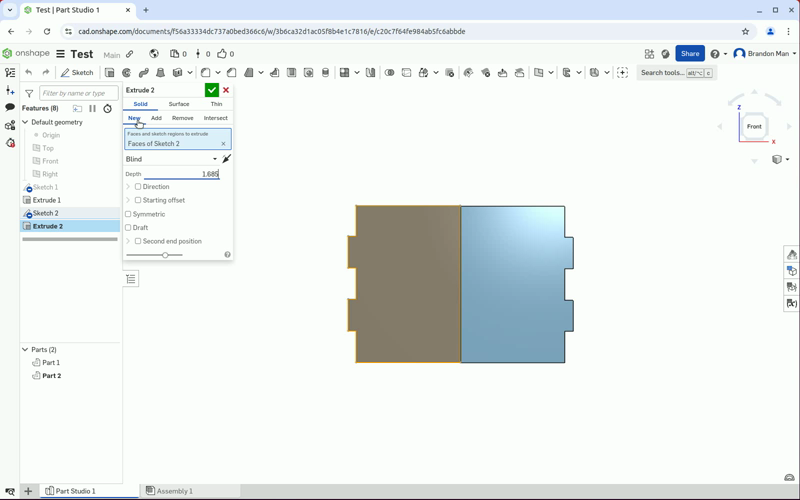
key(enter)
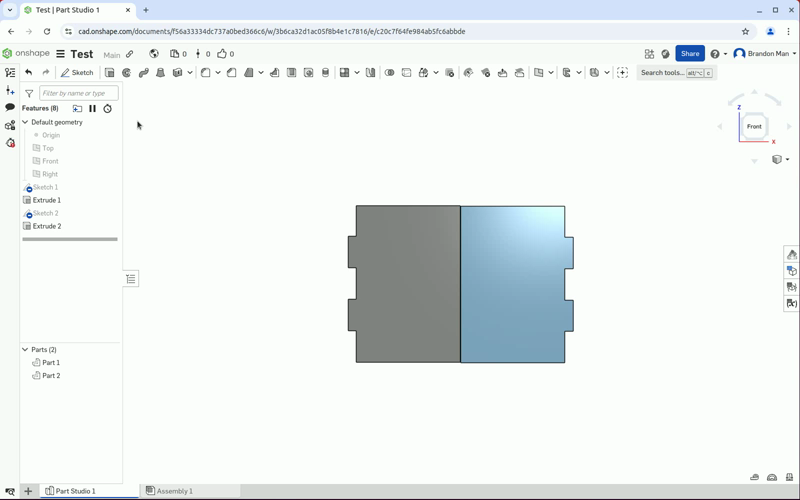
key(shift+h)
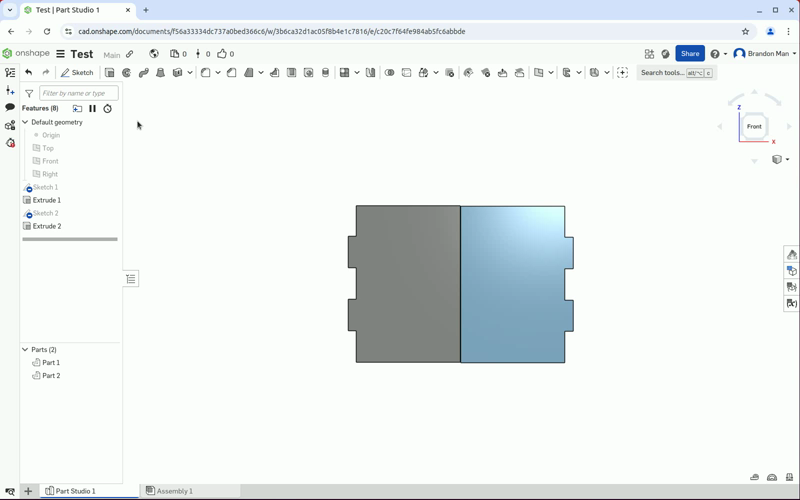
key(shift+h)
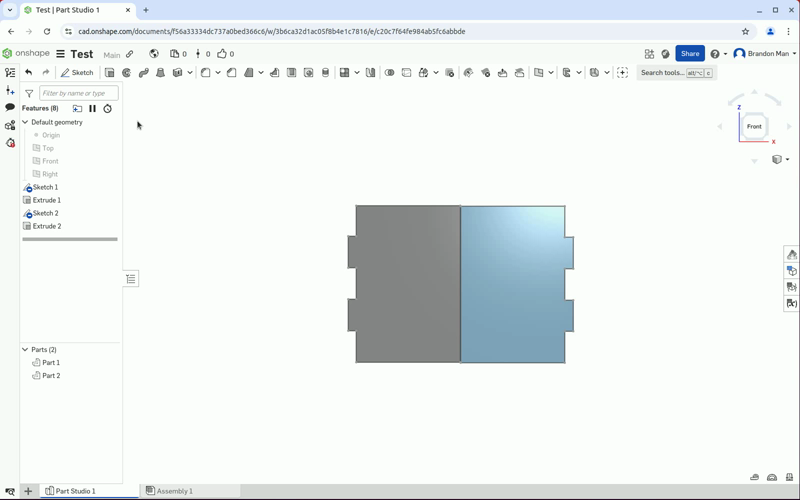
key(shift+7)
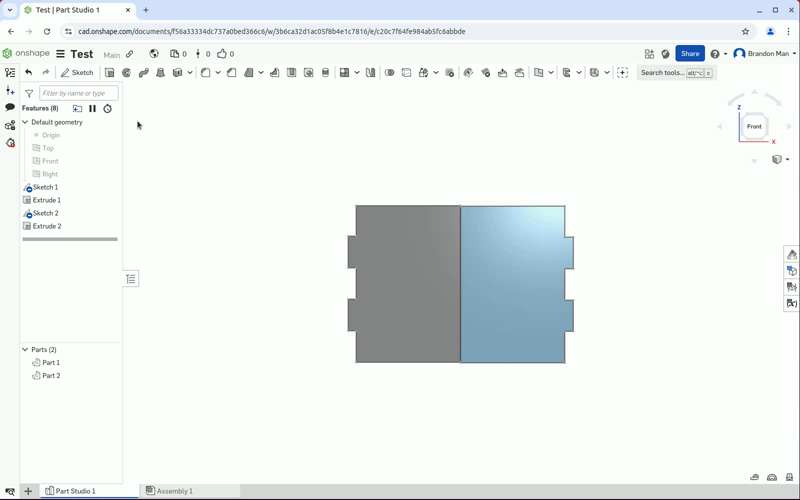
key(left, 2)
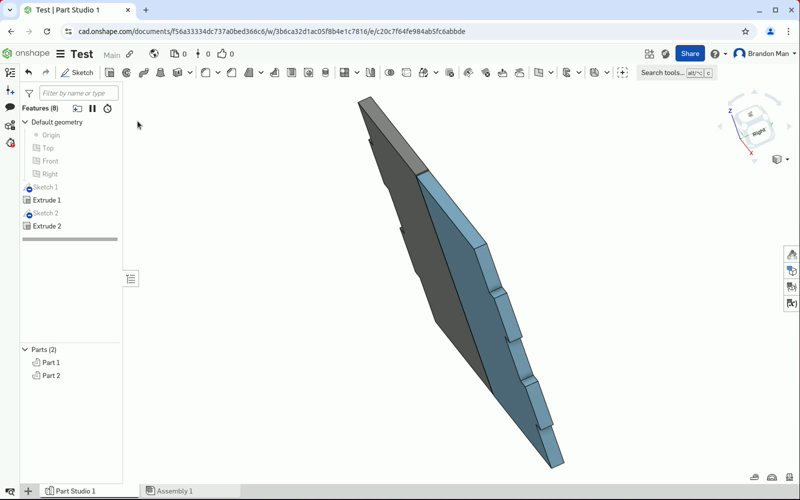
key(down, 2)
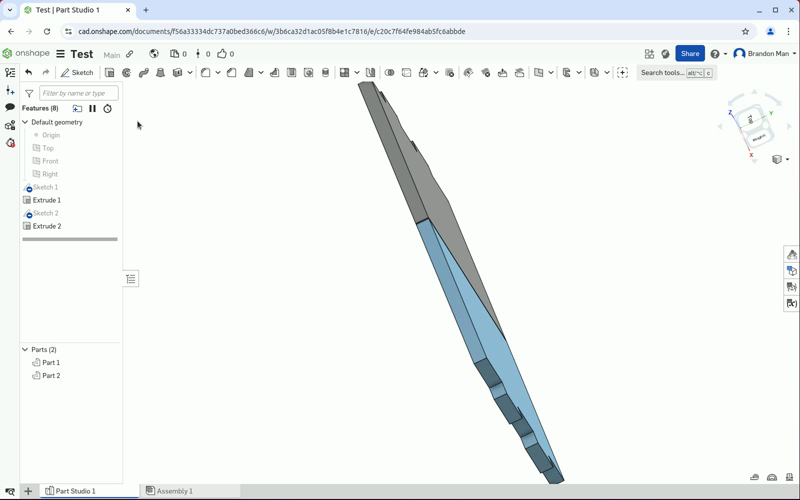
key(up, 2)
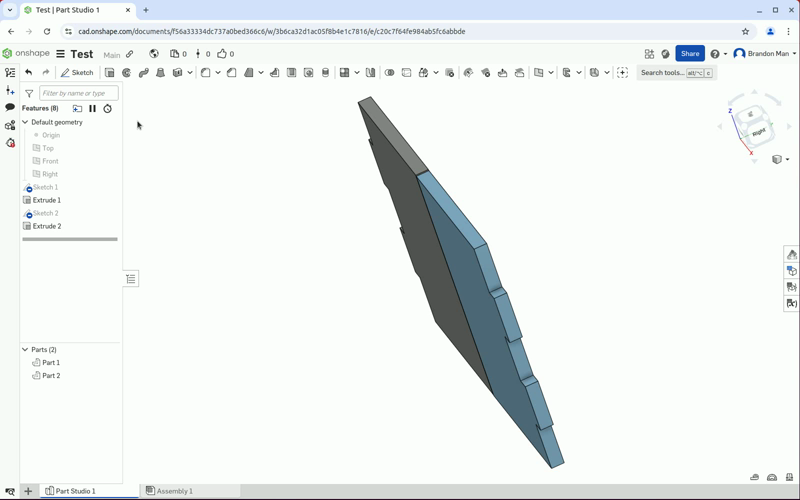
key(right, 2)
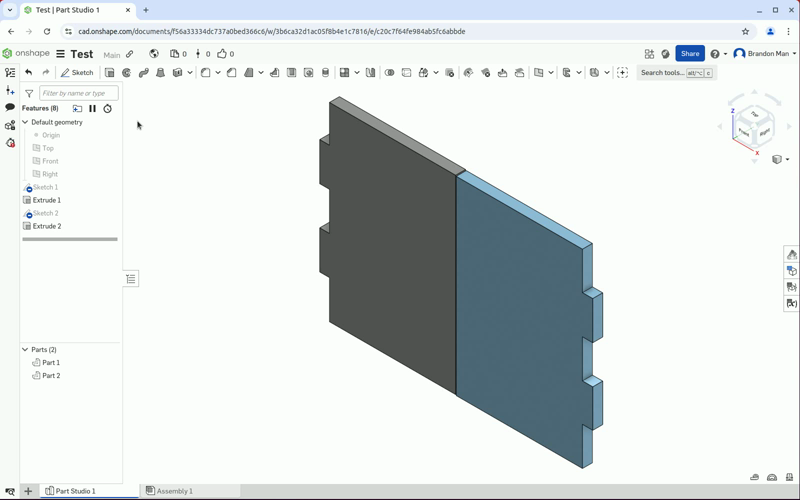
mouse_move(73, 189)
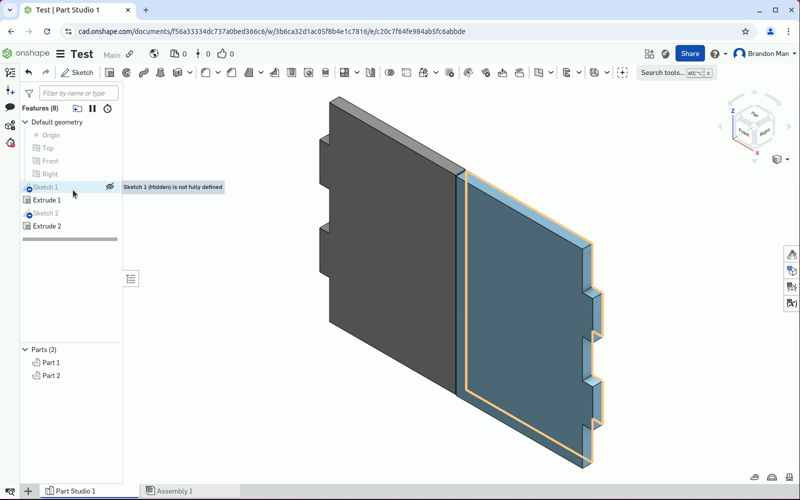
click(73, 189)